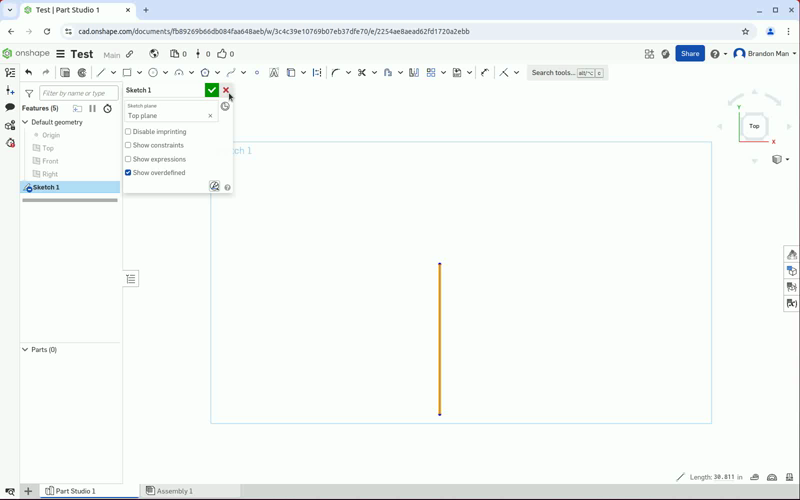
key(shift+h)
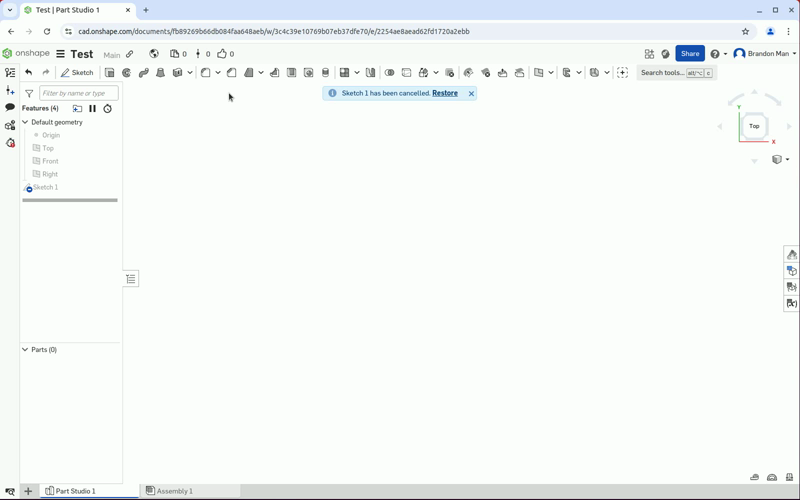
mouse_move(73, 352)
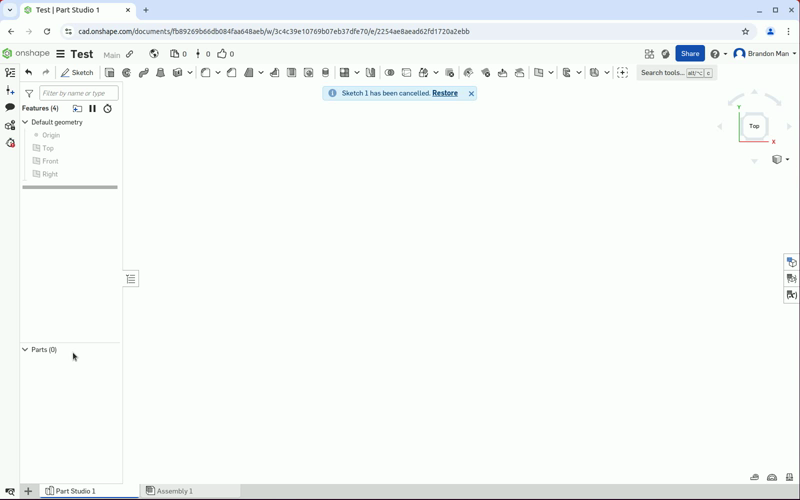
key(y)
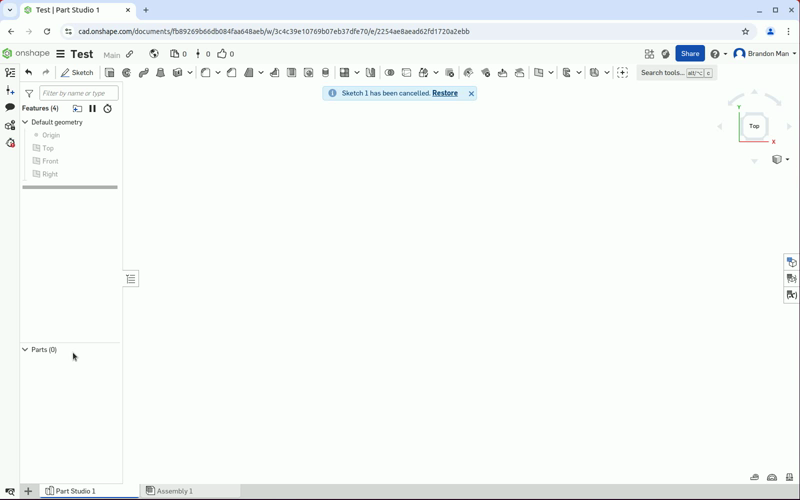
key(shift+p)
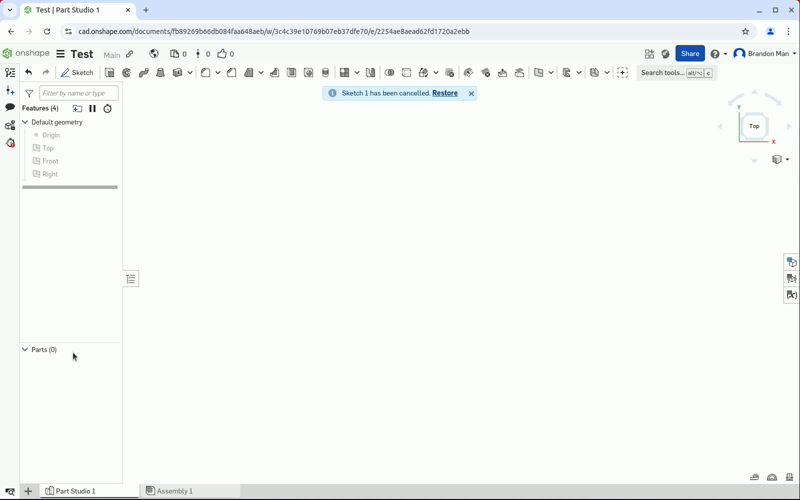
key(space)
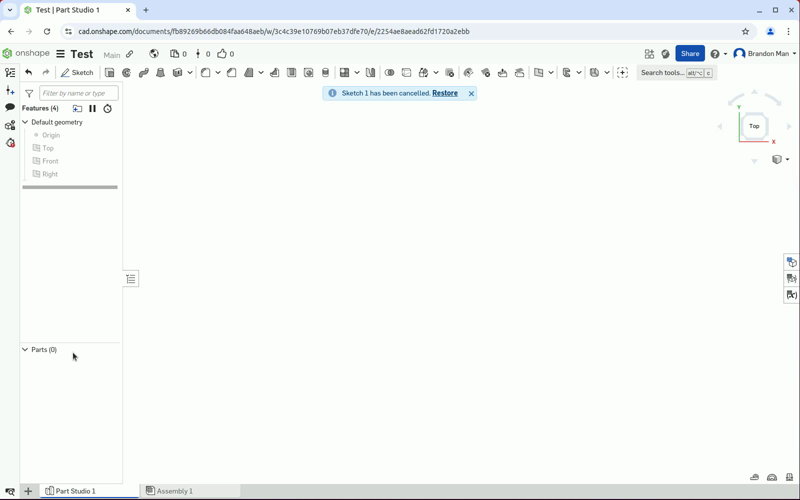
key_down(shift)
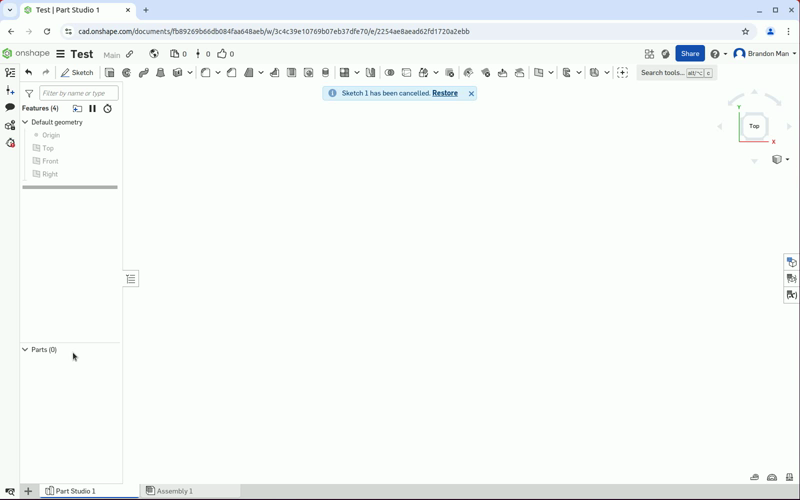
key(up)
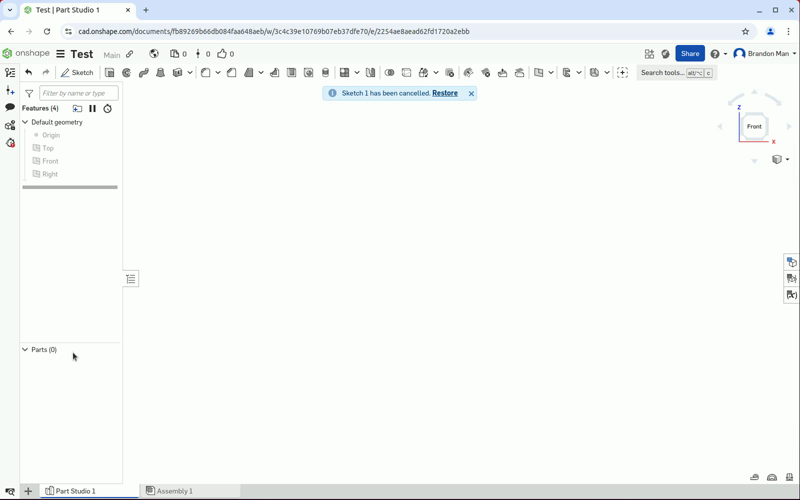
key_up(shift)
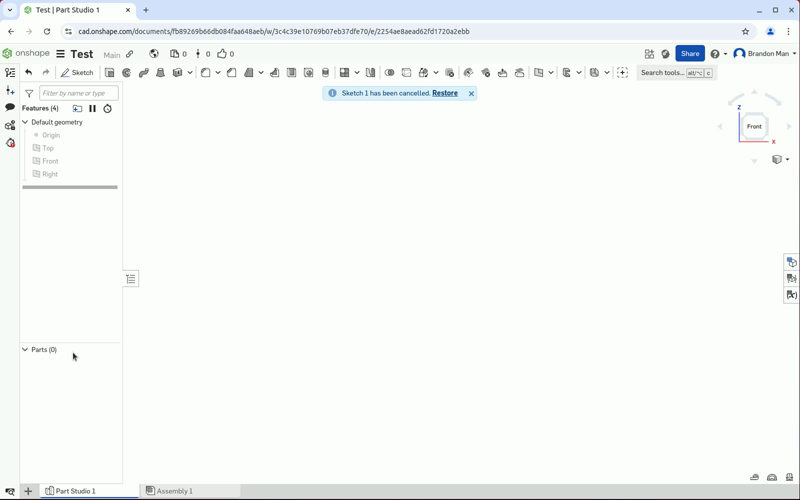
mouse_move(73, 352)
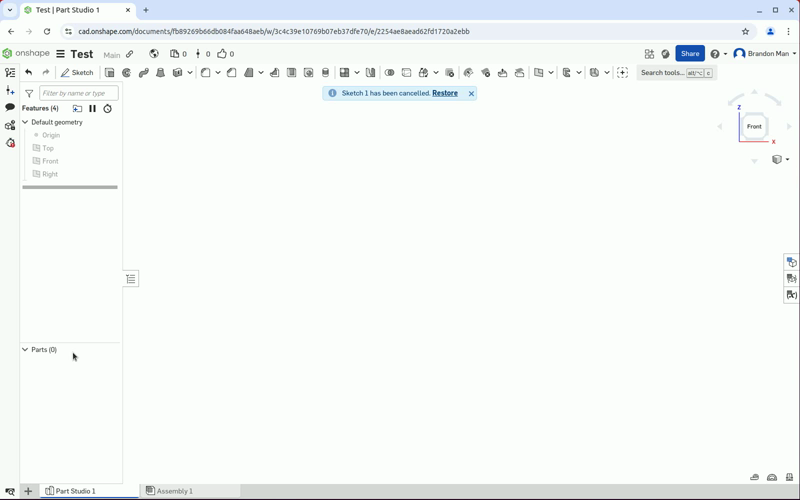
key(shift+y)
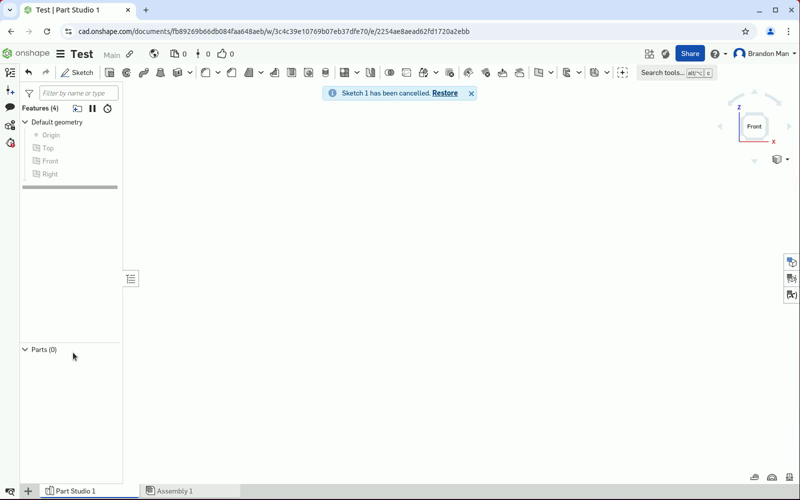
key(shift+s)
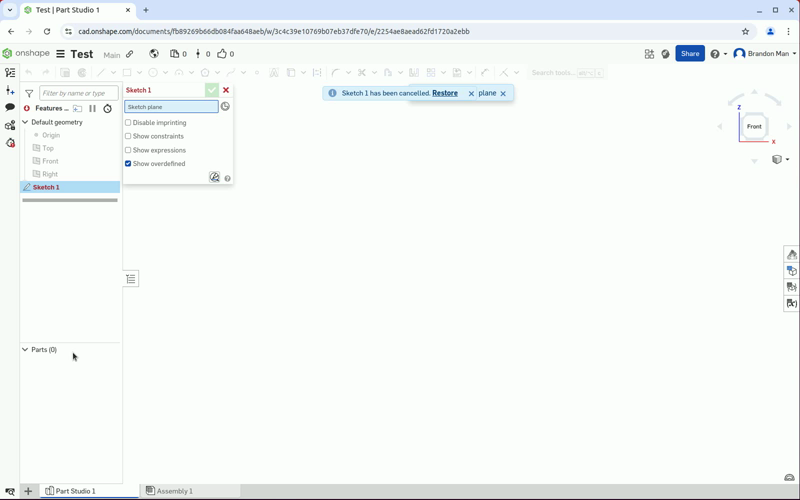
mouse_move(73, 163)
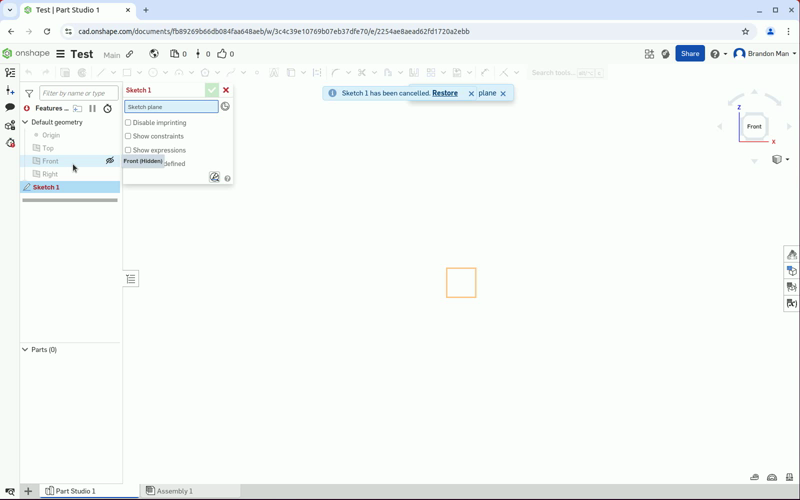
click(73, 163)
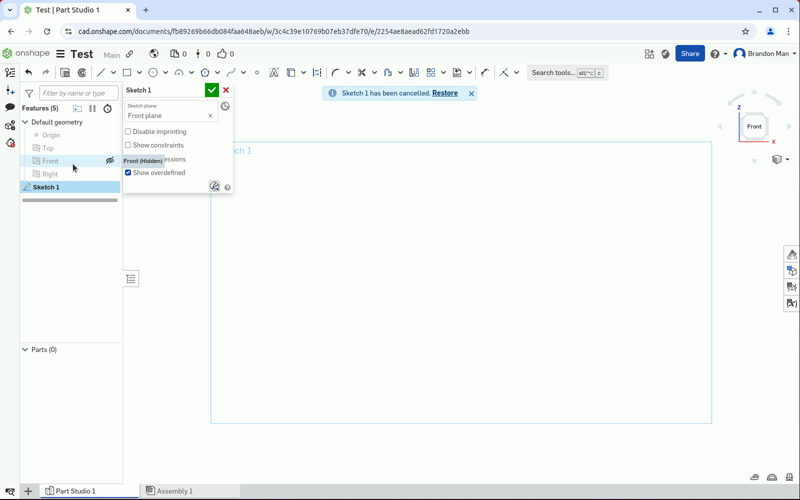
mouse_move(73, 352)
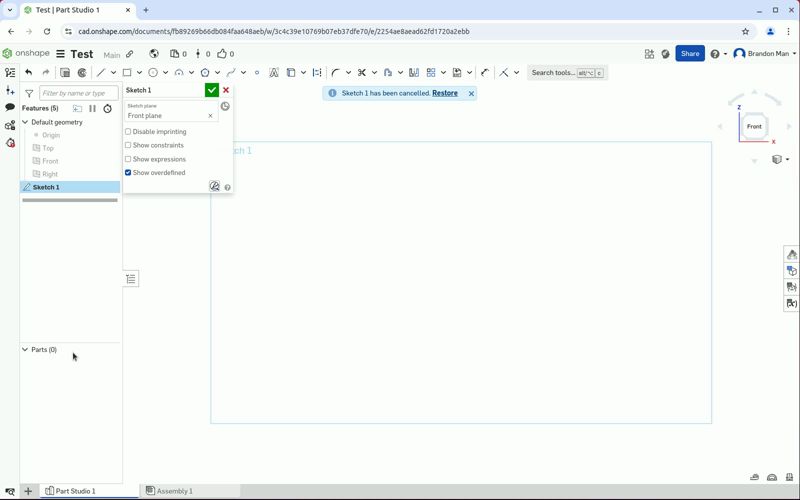
key(y)
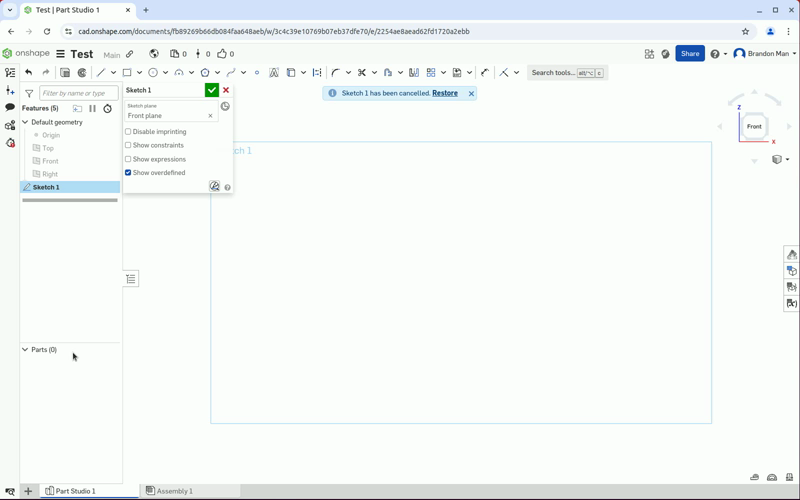
key(l)
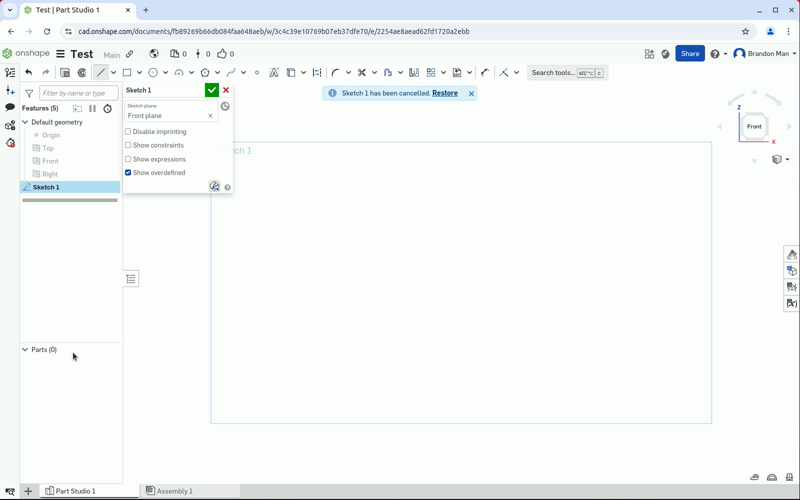
key_down(shift)
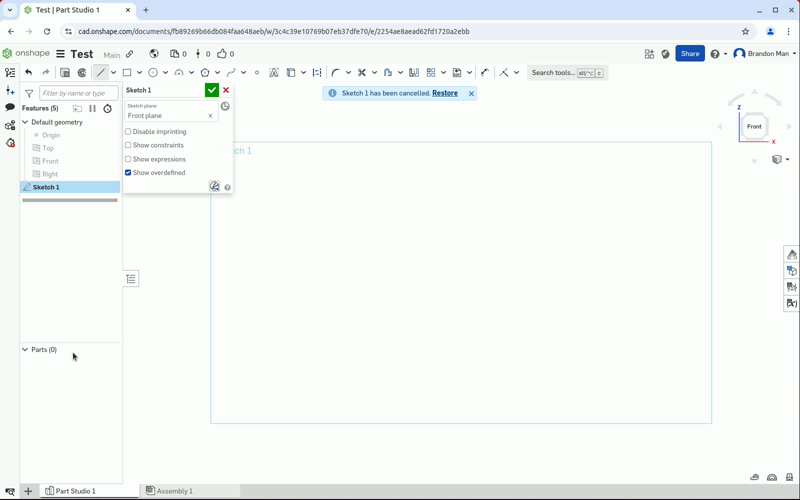
mouse_move(430, 294)
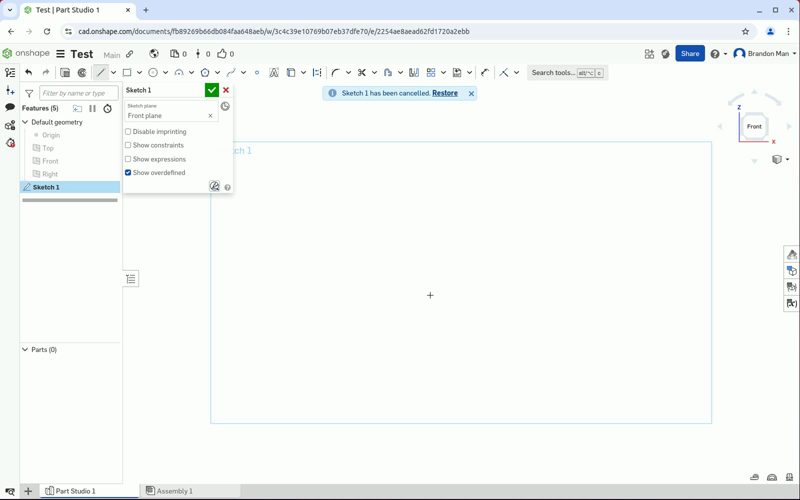
click(430, 294)
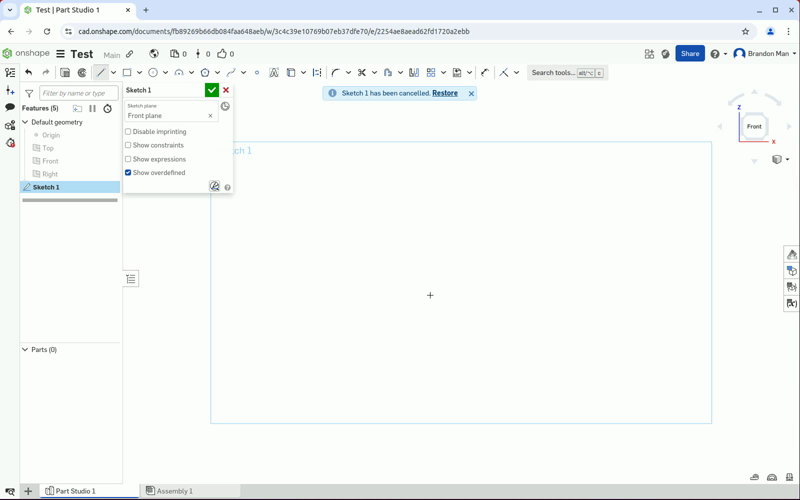
key_up(shift)
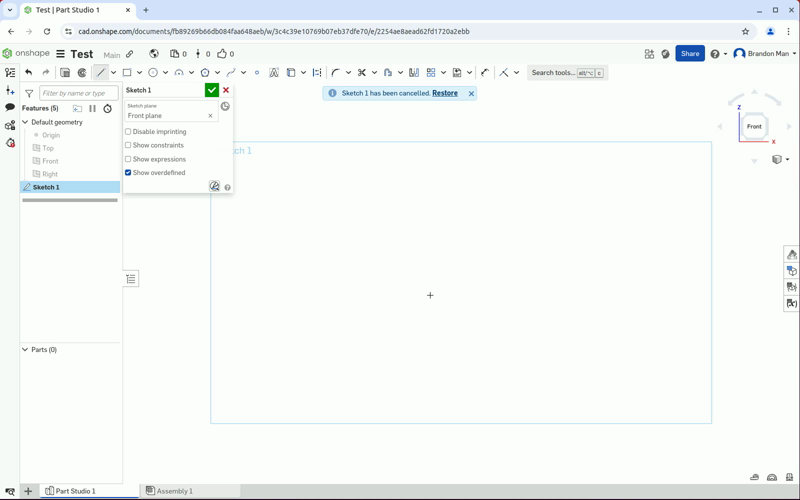
key_down(shift)
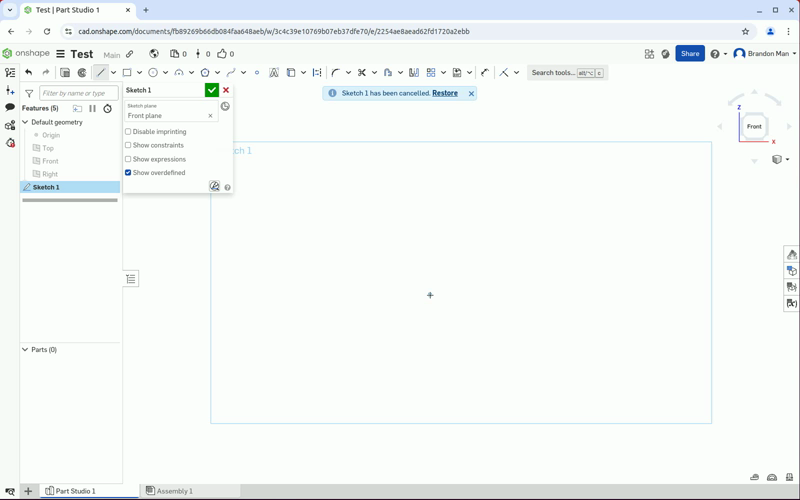
mouse_move(460, 294)
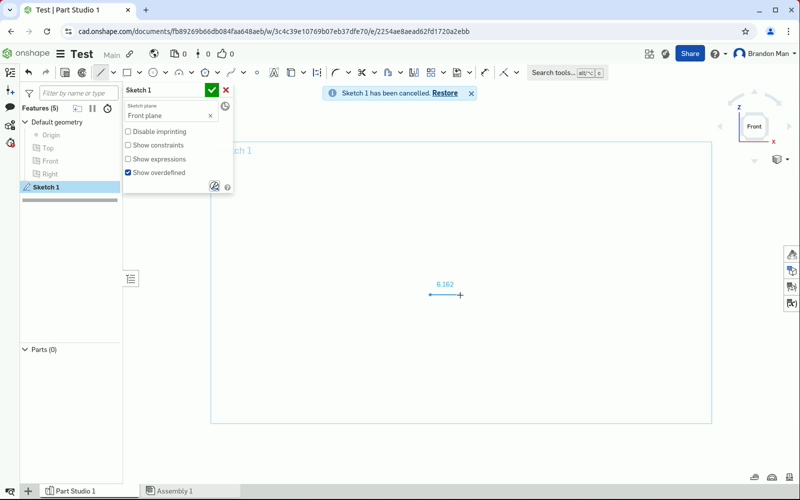
mouse_move(447, 294)
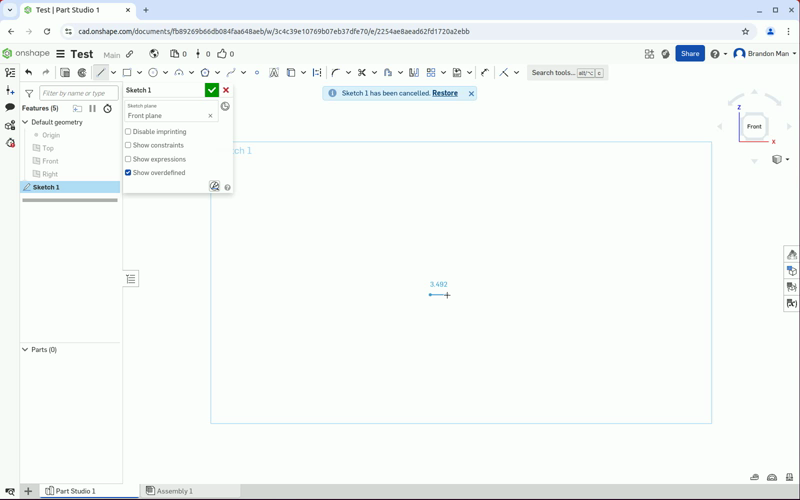
click(447, 294)
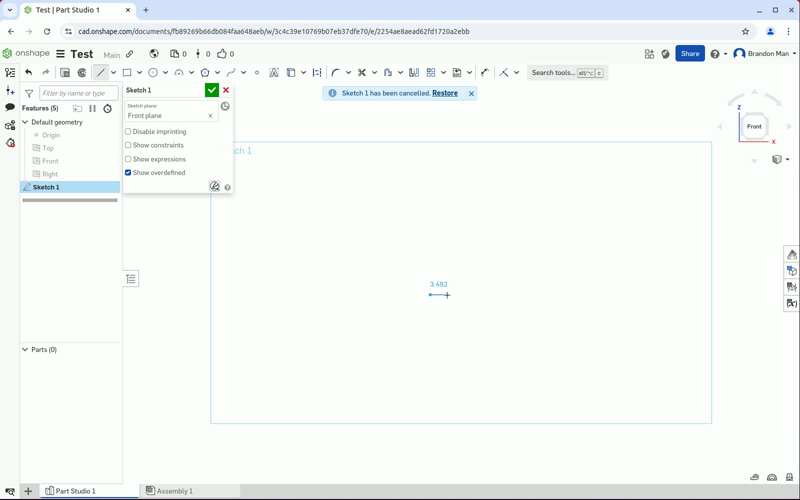
key_up(shift)
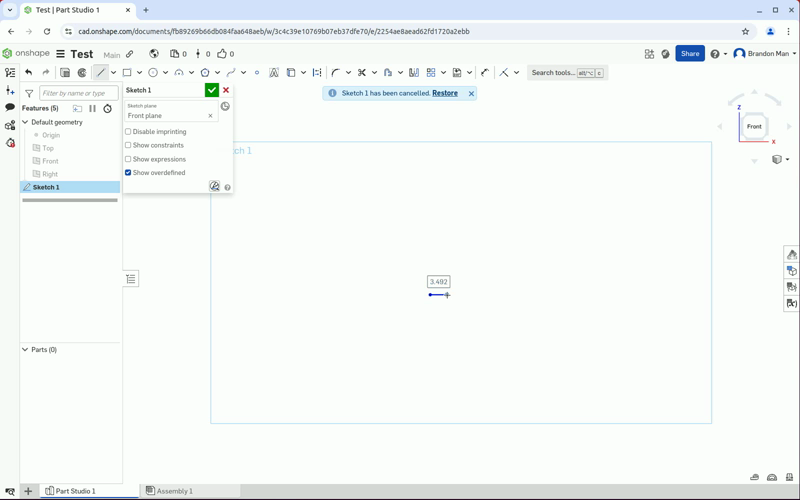
key_down(shift)
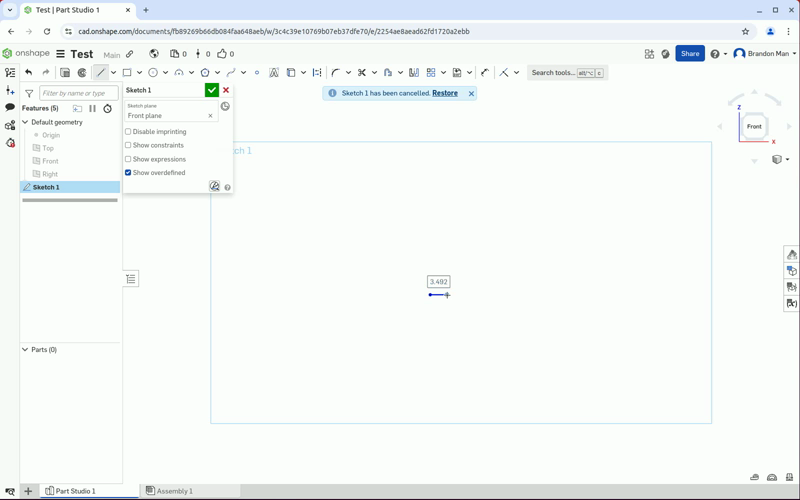
mouse_move(477, 294)
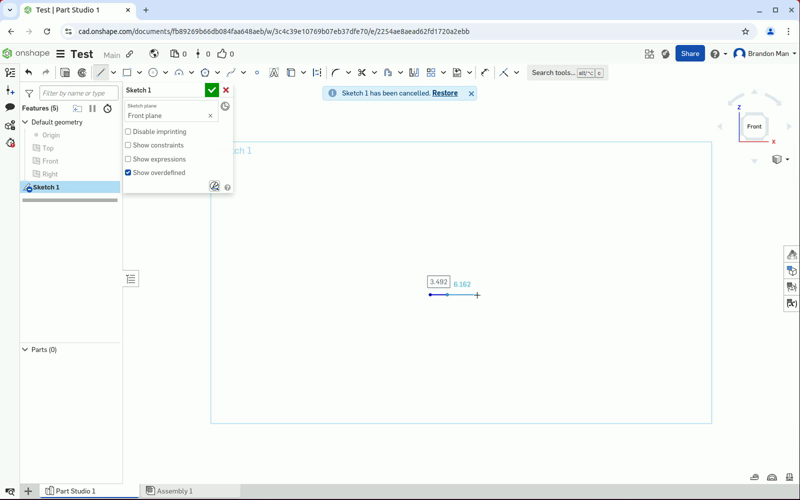
mouse_move(447, 341)
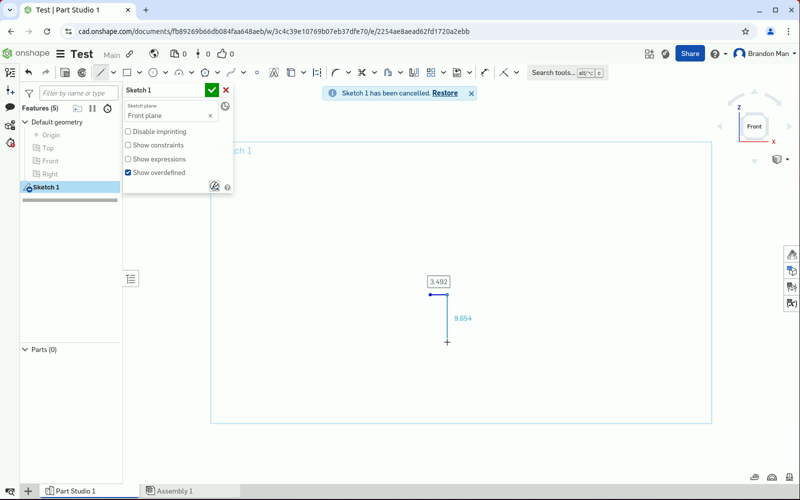
click(447, 341)
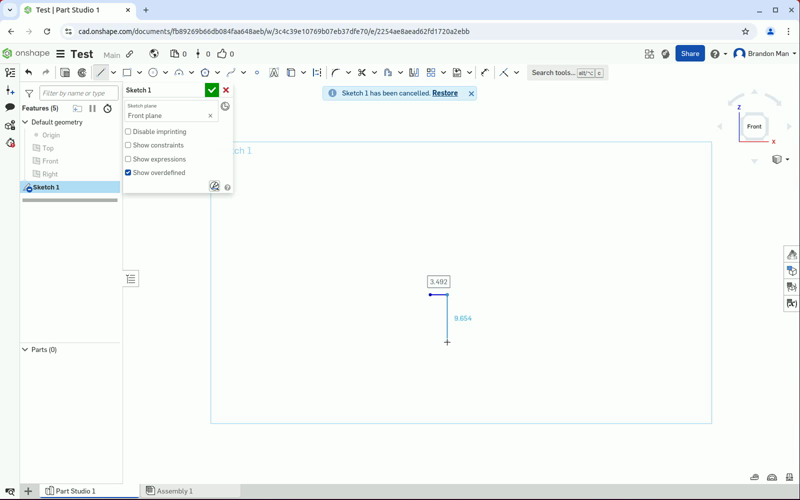
key_up(shift)
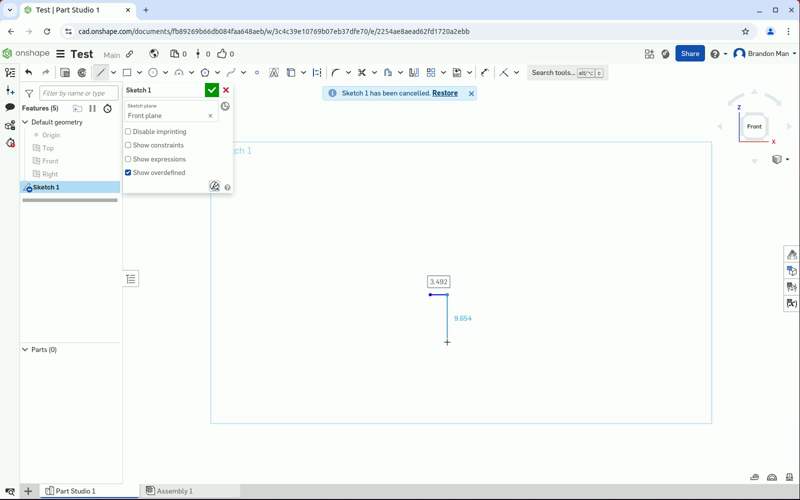
key_down(shift)
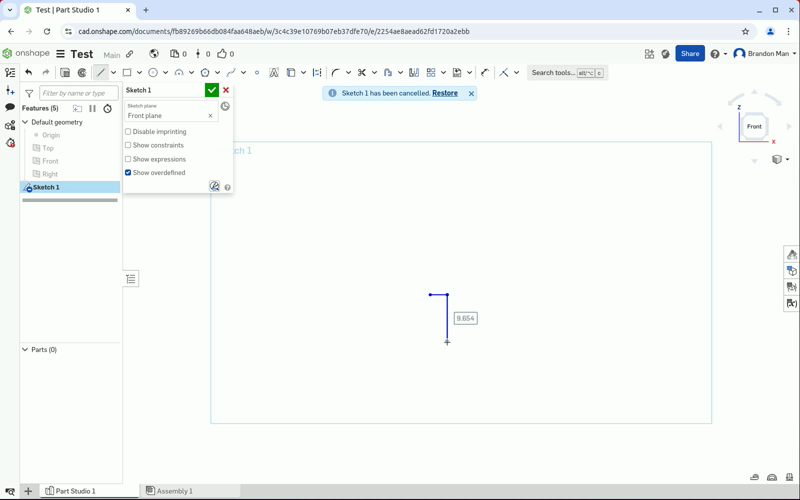
mouse_move(477, 341)
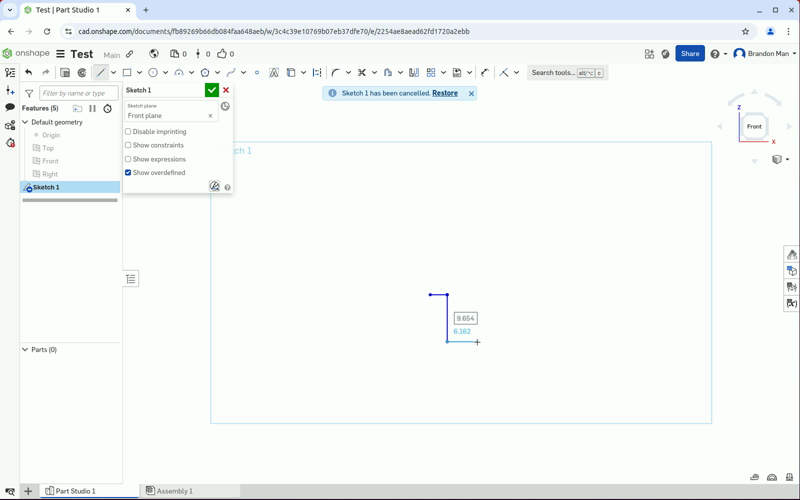
mouse_move(474, 341)
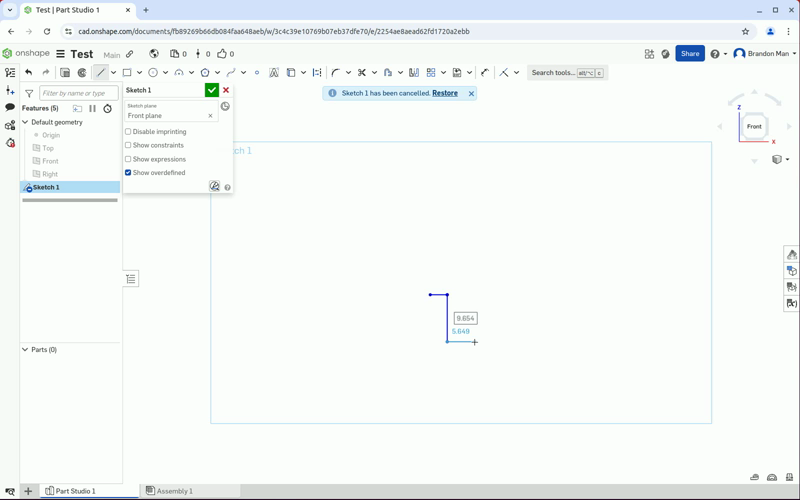
click(474, 341)
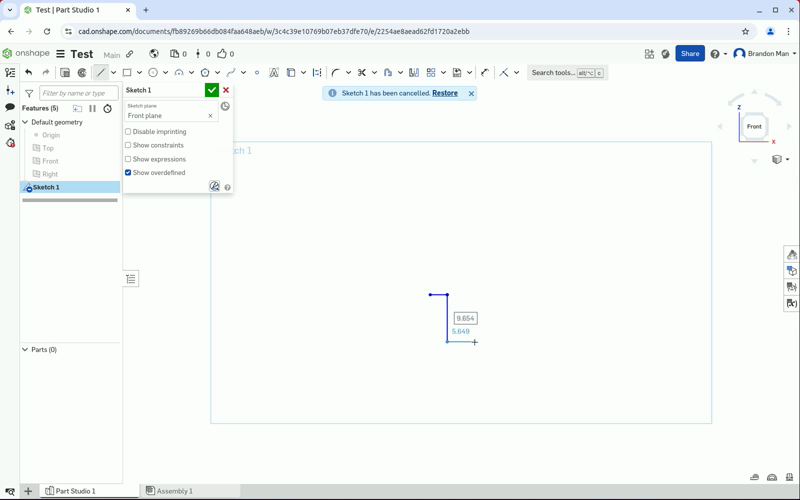
key_up(shift)
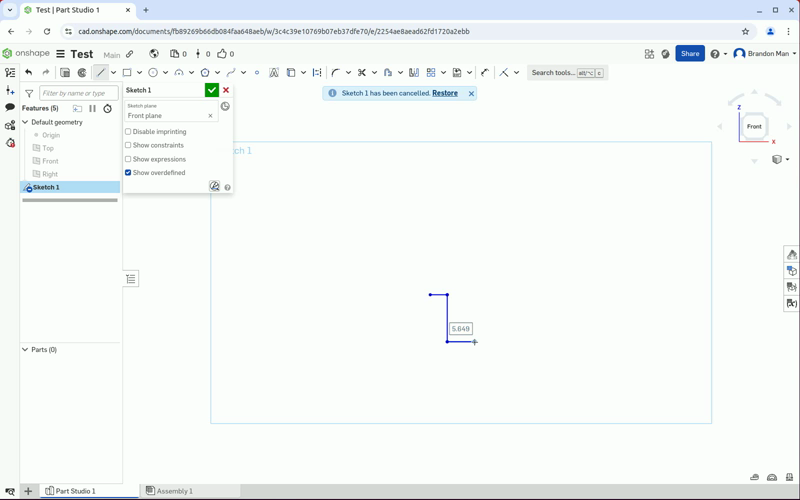
key_down(shift)
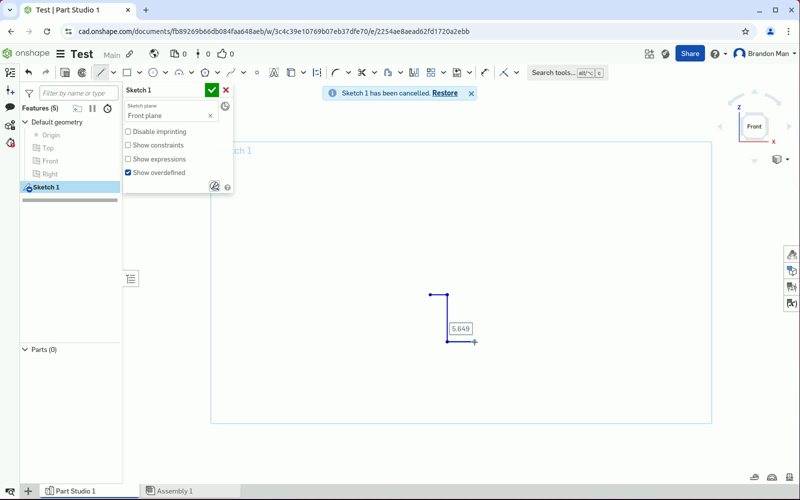
mouse_move(504, 341)
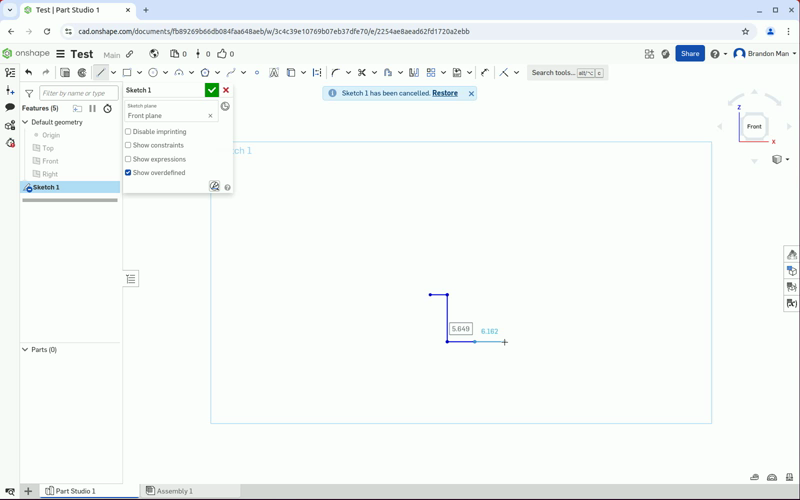
mouse_move(474, 294)
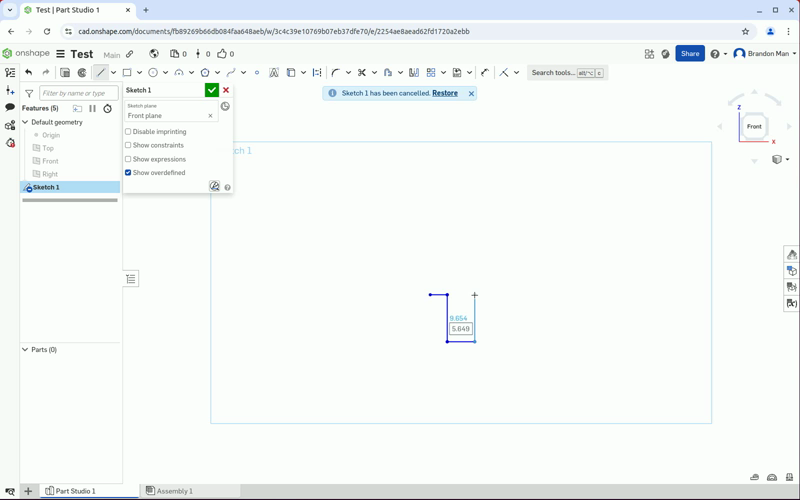
click(474, 294)
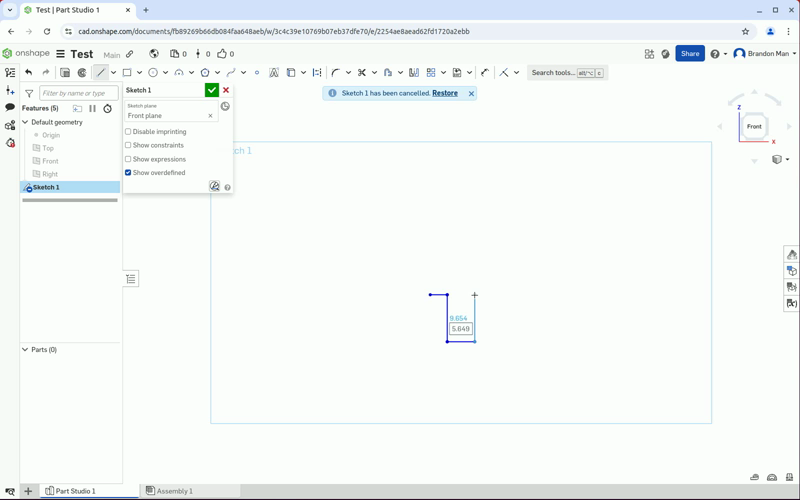
key_up(shift)
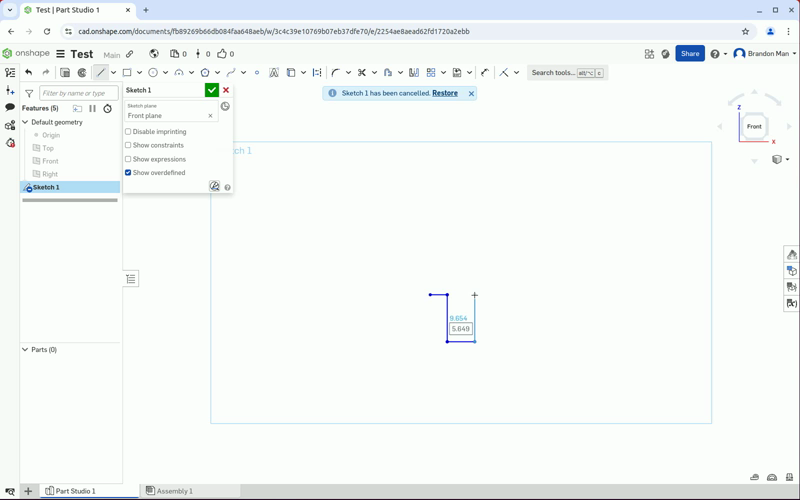
key_down(shift)
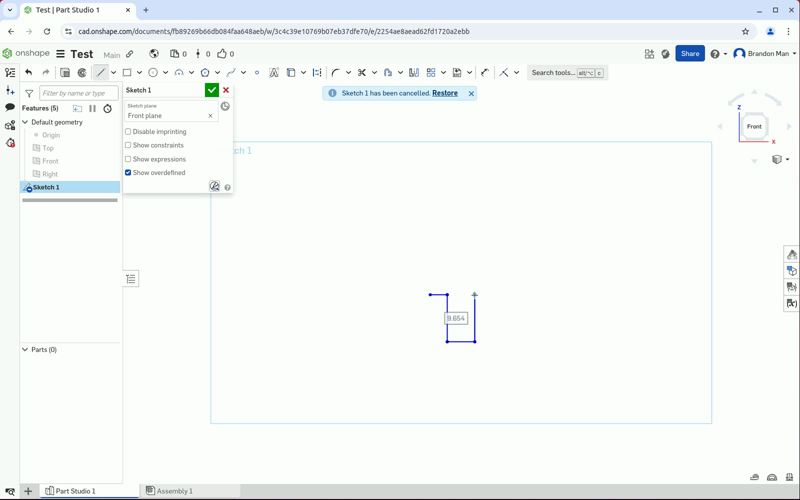
mouse_move(504, 294)
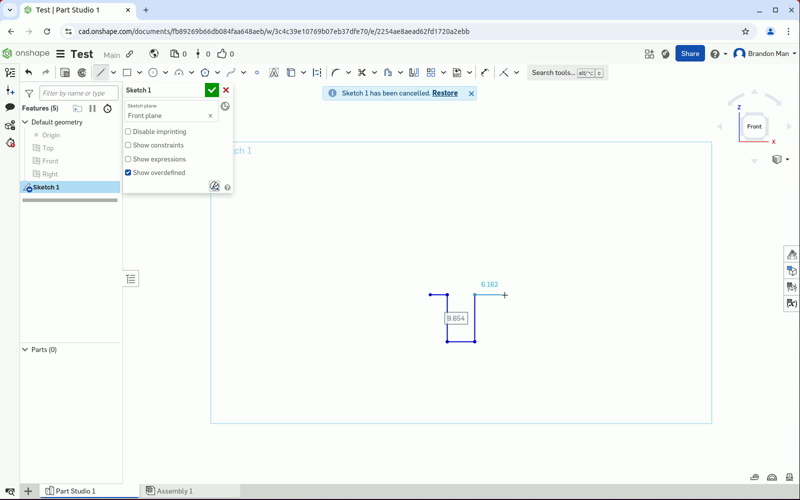
mouse_move(492, 294)
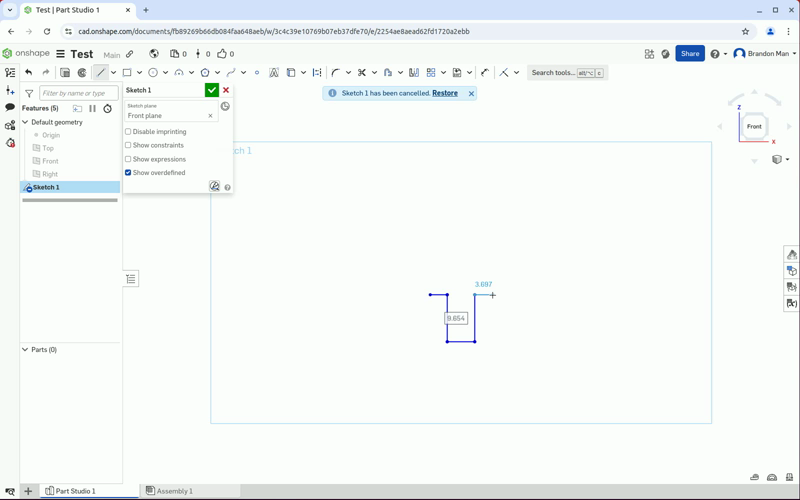
click(492, 294)
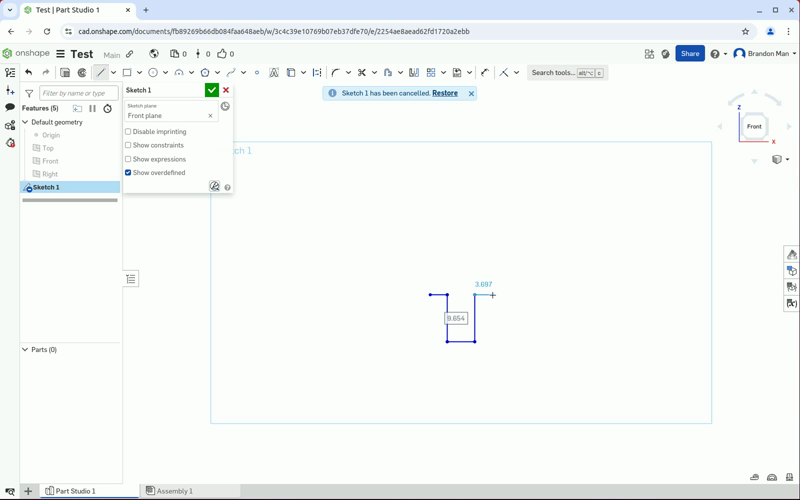
key_up(shift)
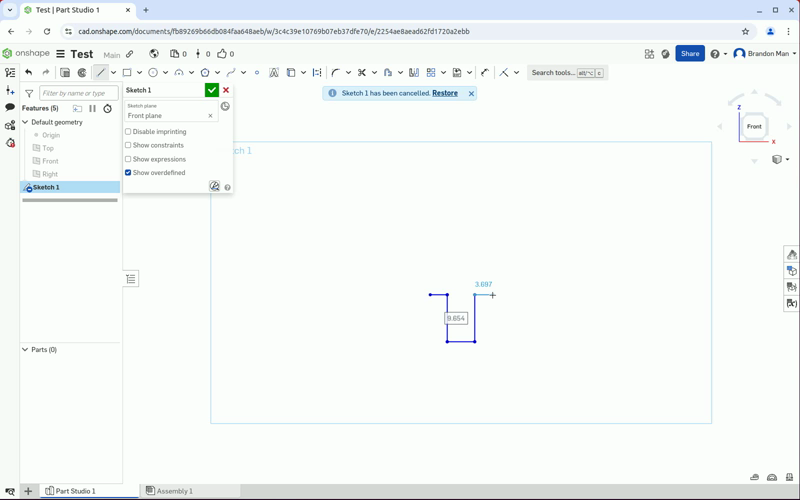
key_down(shift)
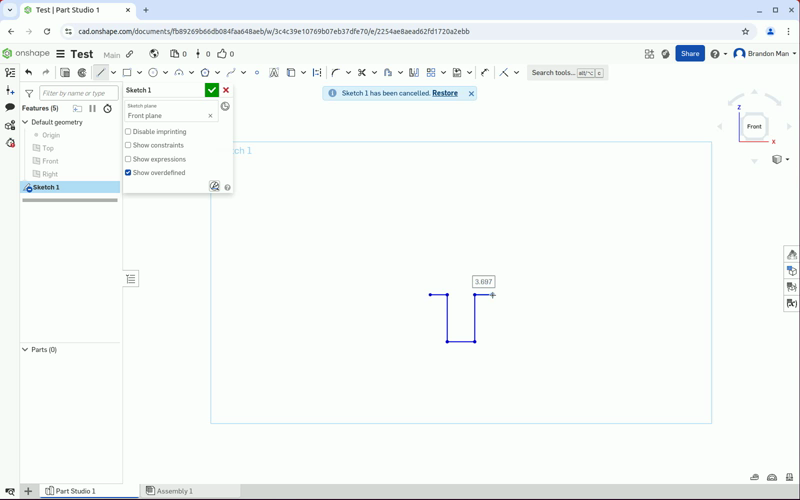
mouse_move(522, 294)
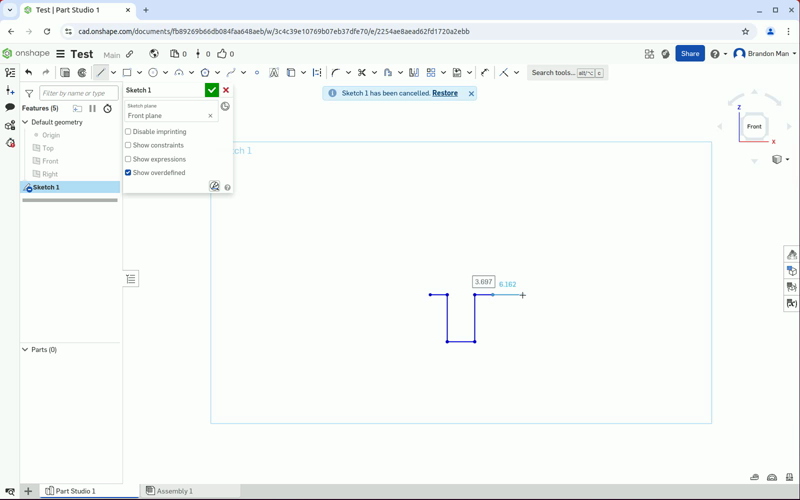
mouse_move(492, 263)
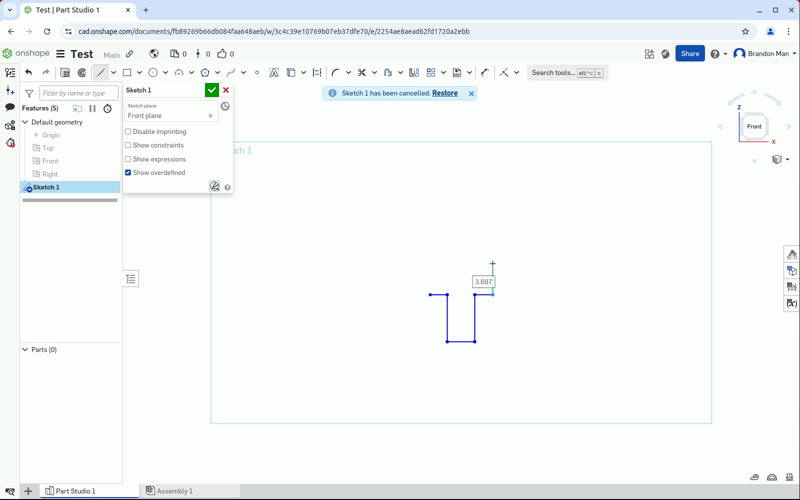
click(492, 263)
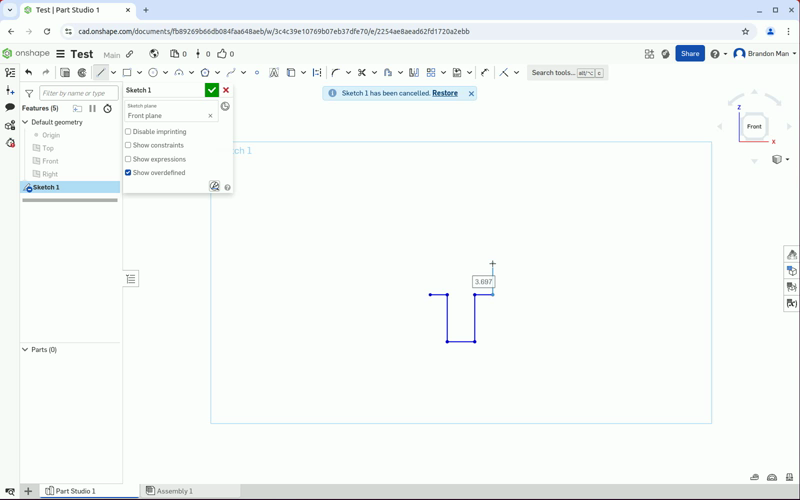
key_up(shift)
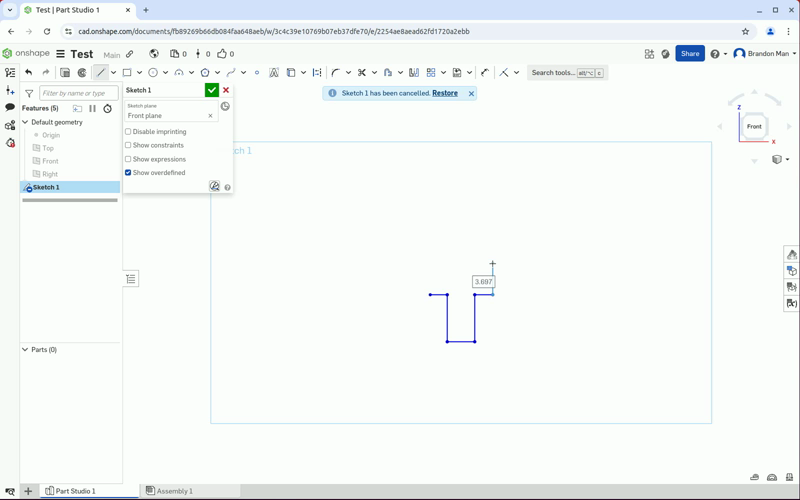
key_down(shift)
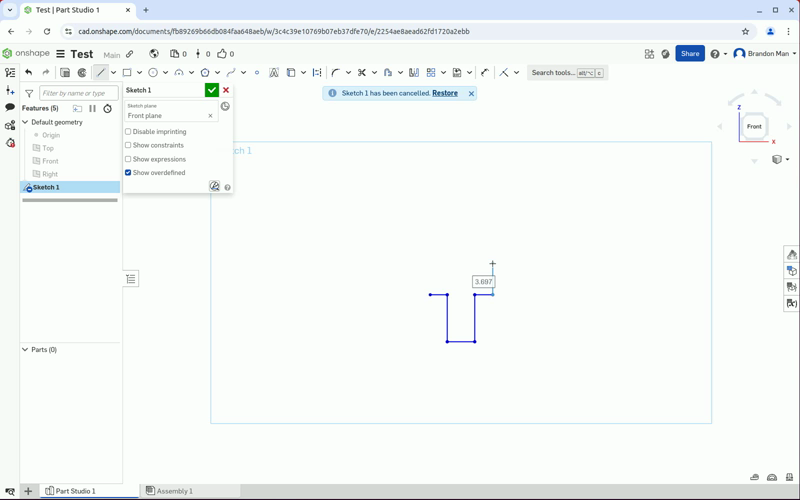
mouse_move(522, 263)
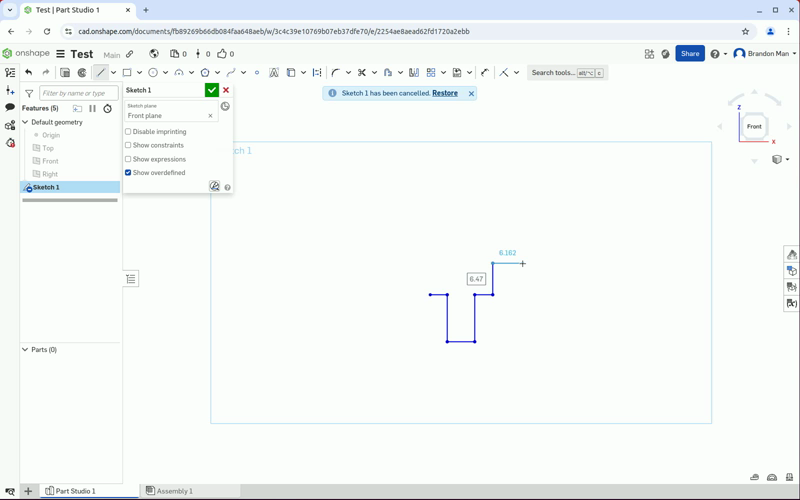
mouse_move(466, 263)
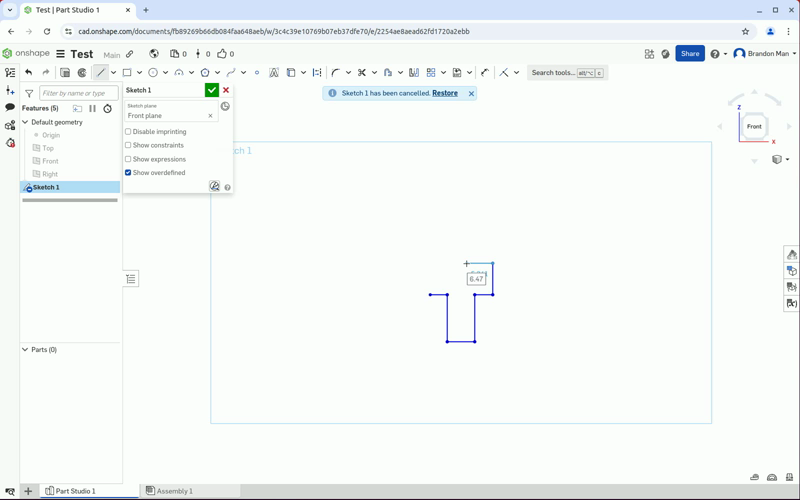
click(466, 263)
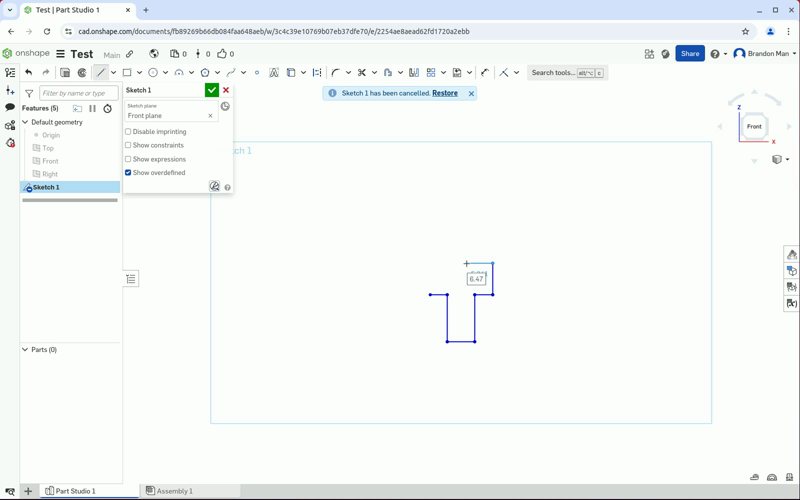
key_up(shift)
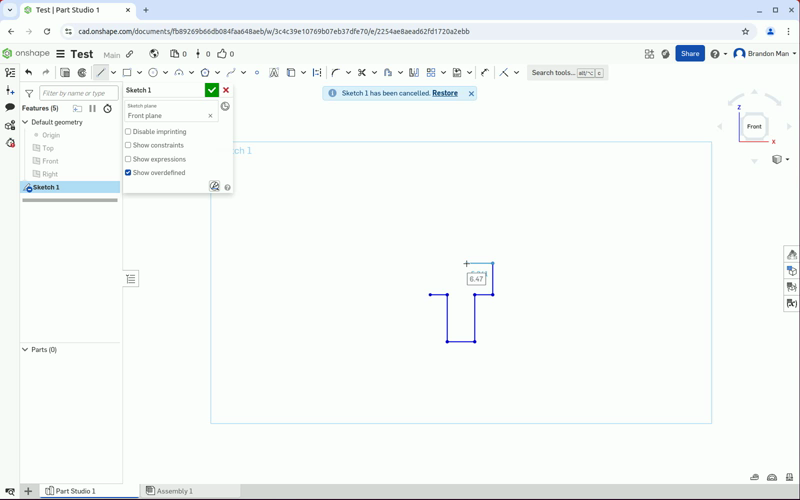
key_down(shift)
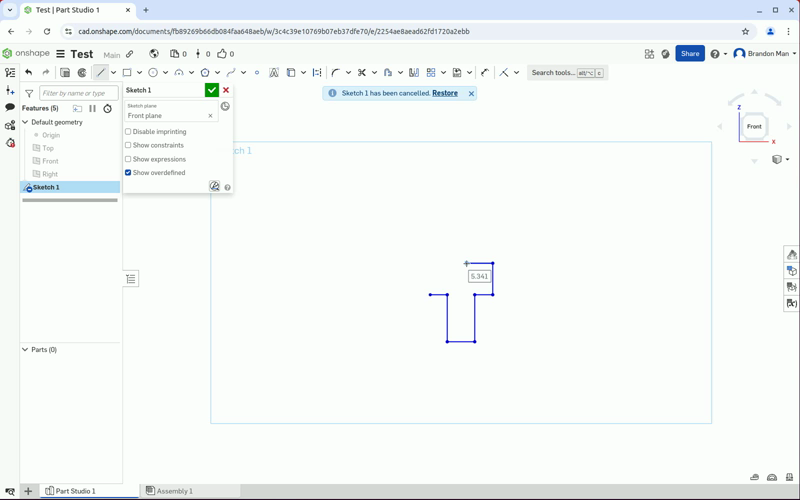
mouse_move(466, 170)
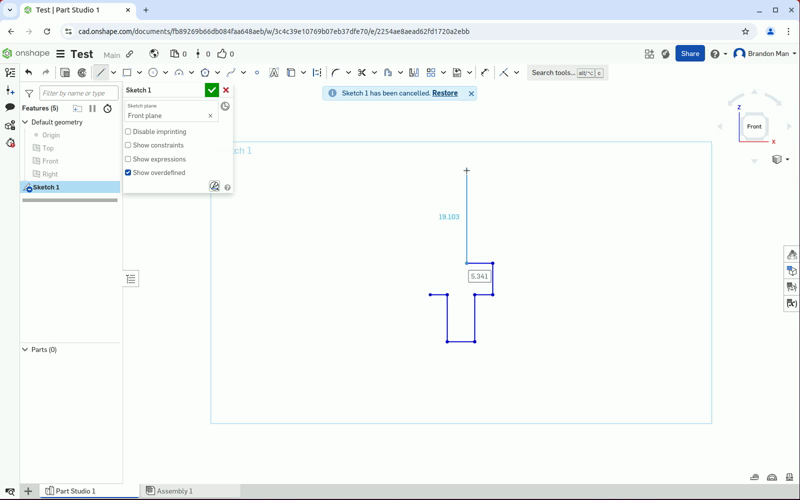
click(466, 170)
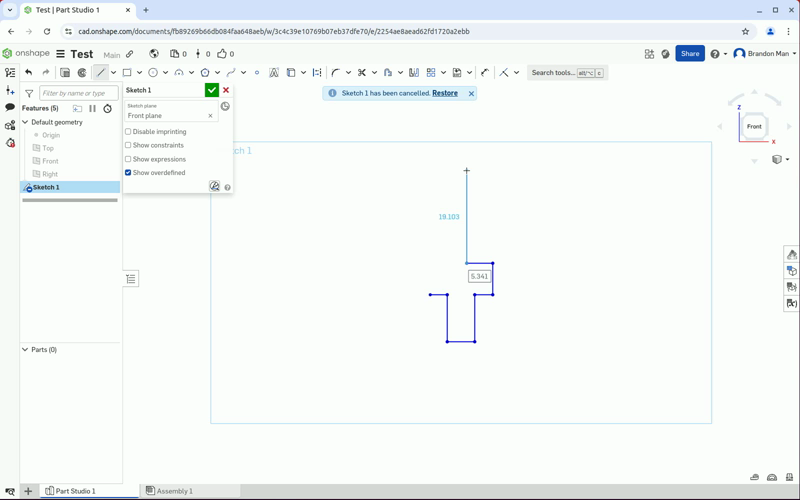
key_up(shift)
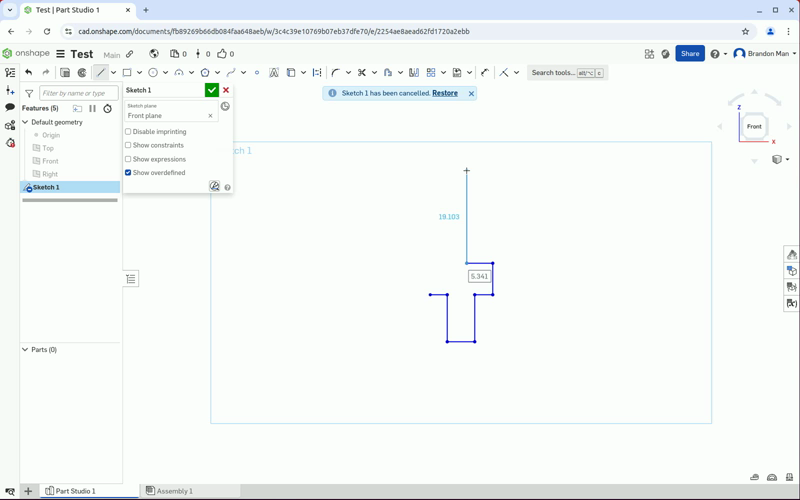
key_down(shift)
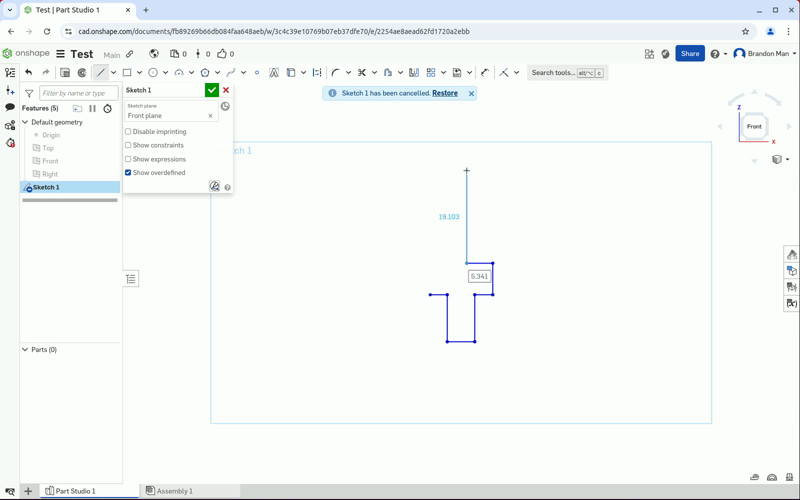
mouse_move(496, 170)
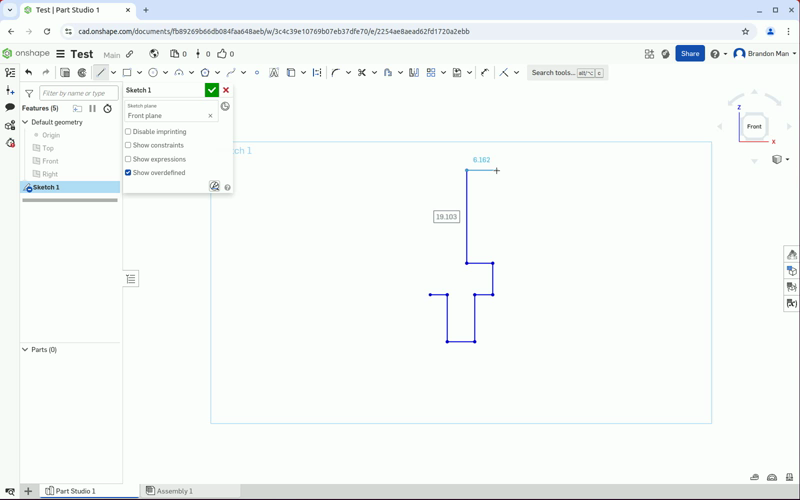
mouse_move(455, 170)
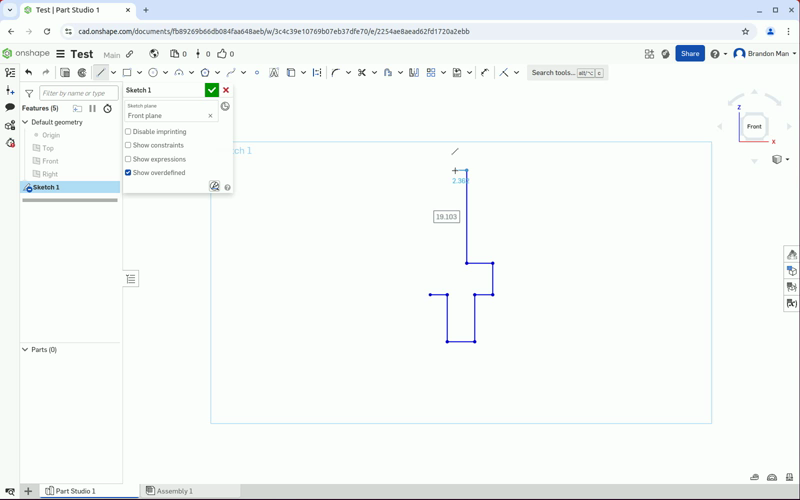
click(455, 170)
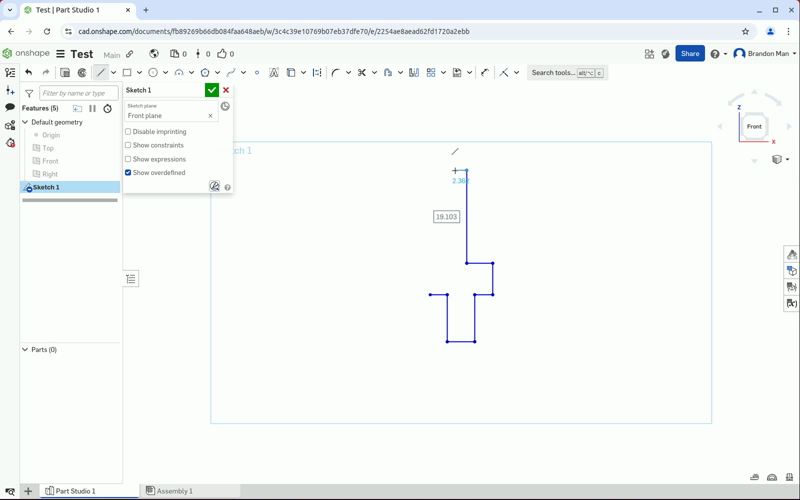
key_up(shift)
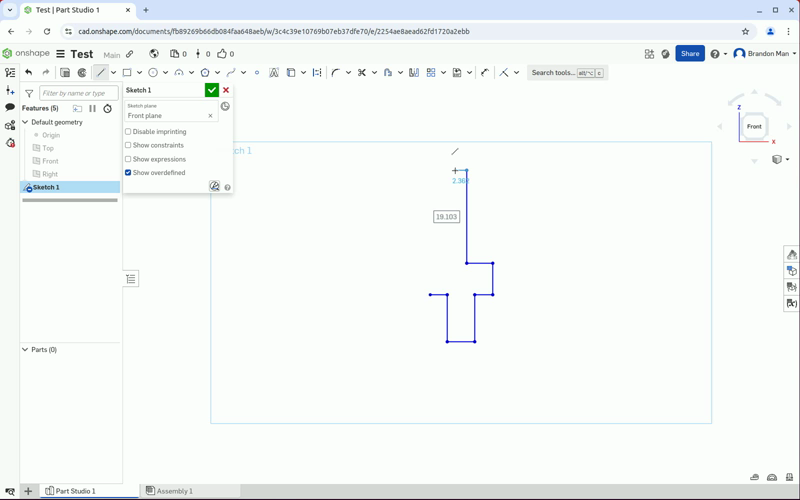
key_down(shift)
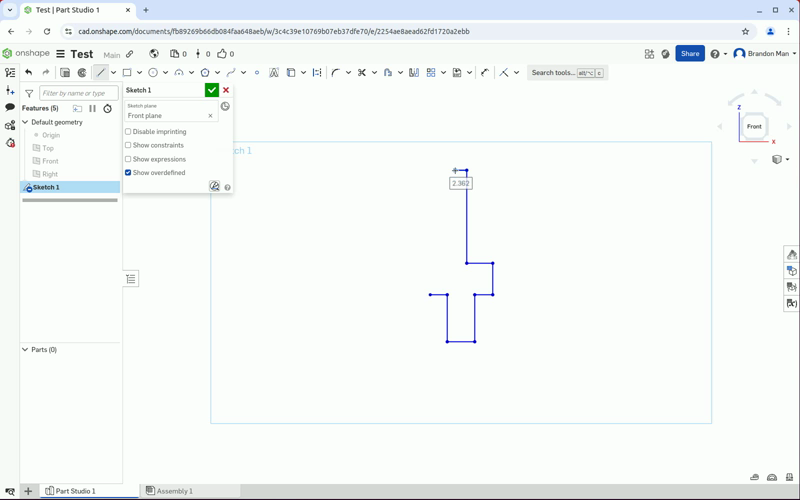
mouse_move(455, 263)
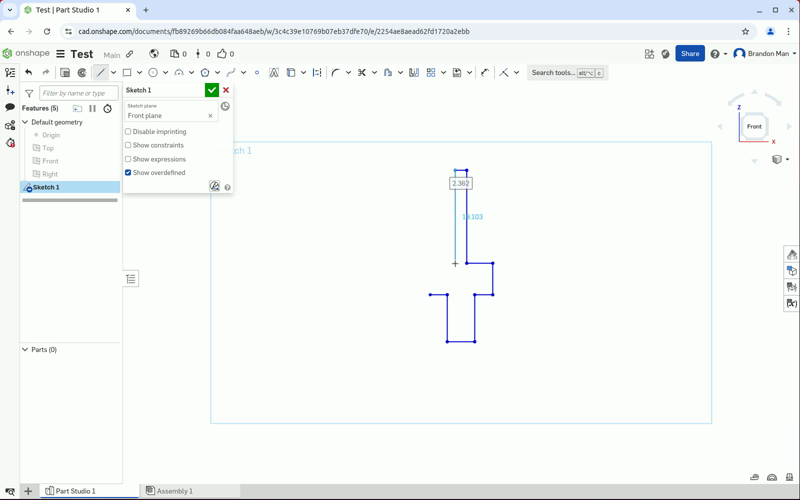
click(455, 263)
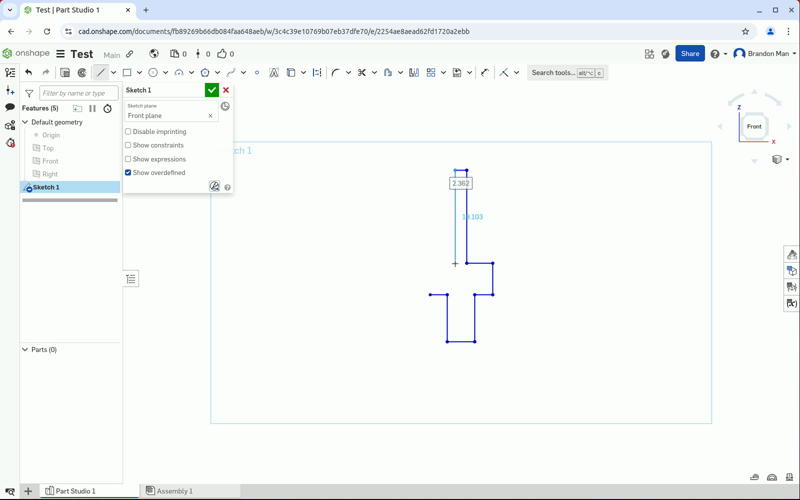
key_up(shift)
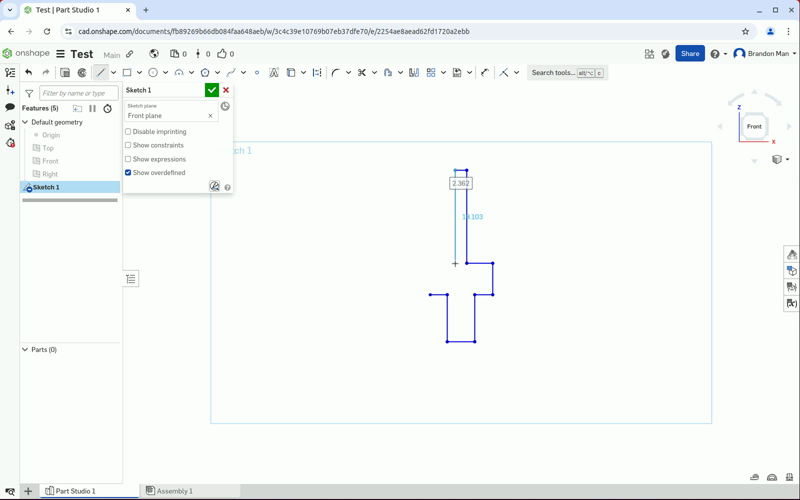
key_down(shift)
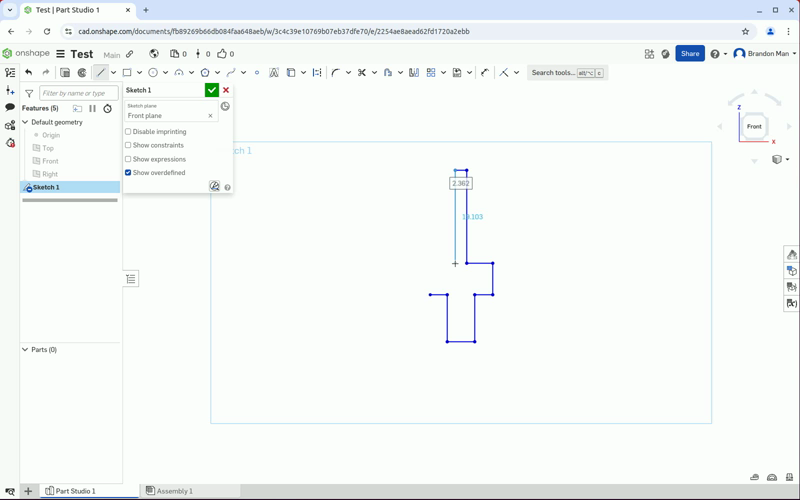
mouse_move(485, 263)
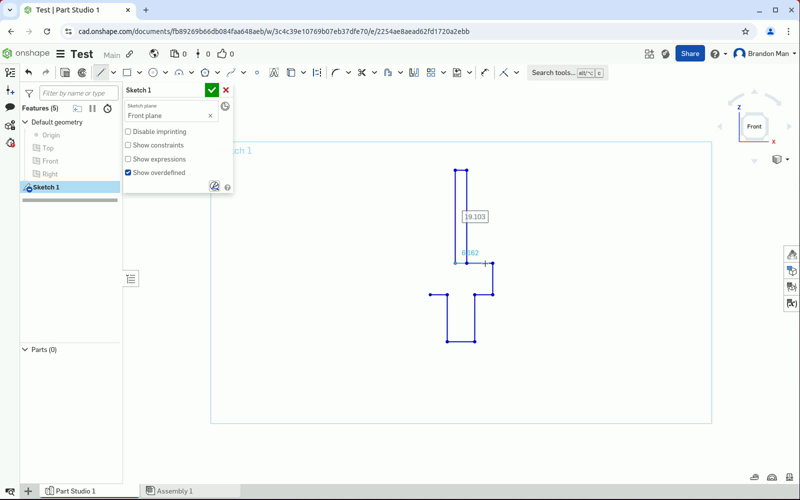
mouse_move(430, 263)
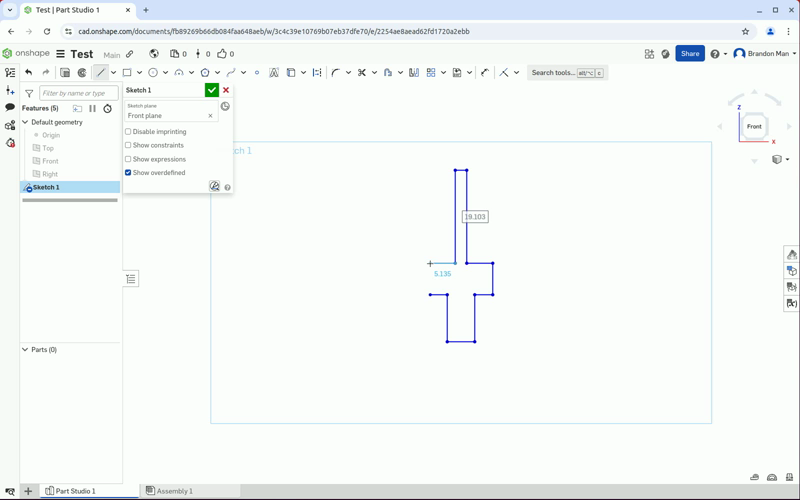
click(430, 263)
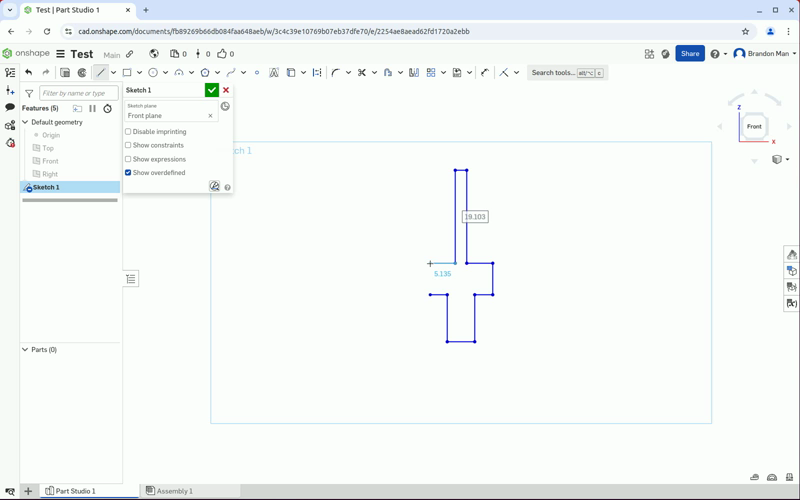
key_up(shift)
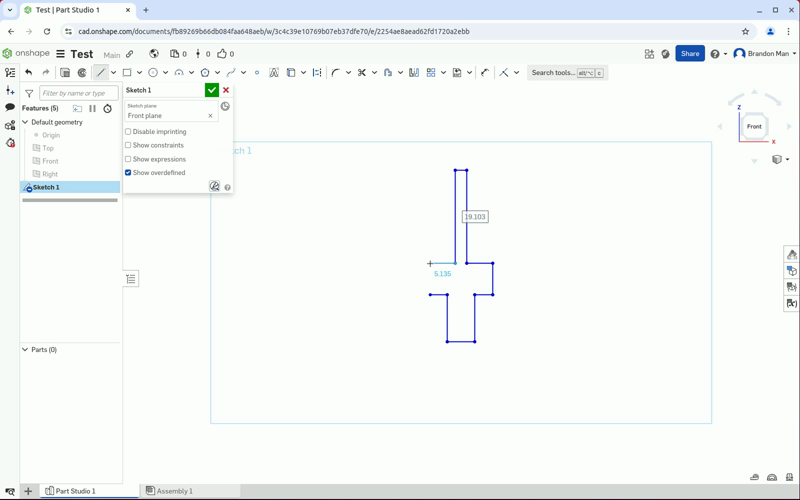
mouse_move(460, 263)
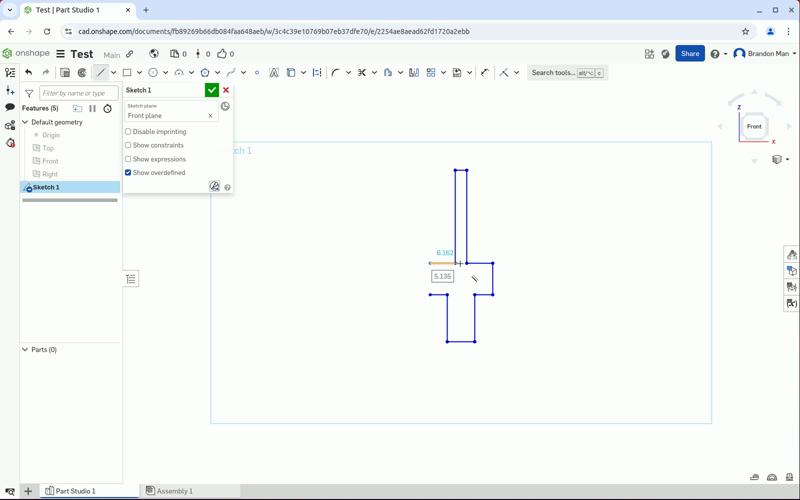
key_down(shift)
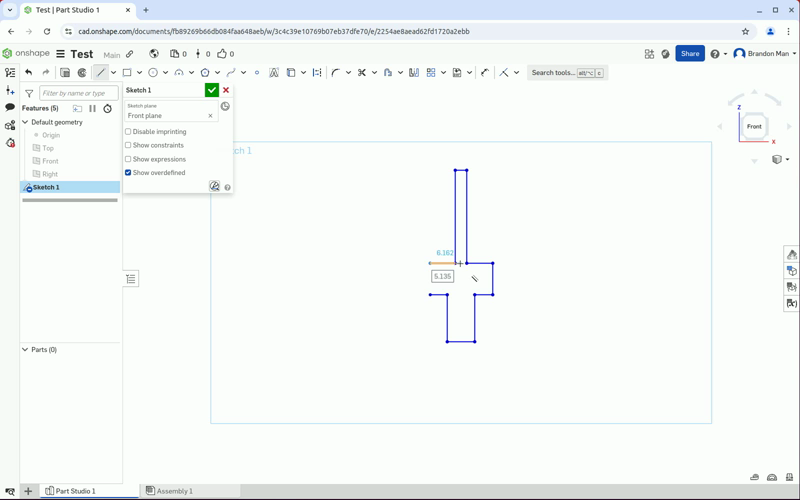
mouse_move(430, 294)
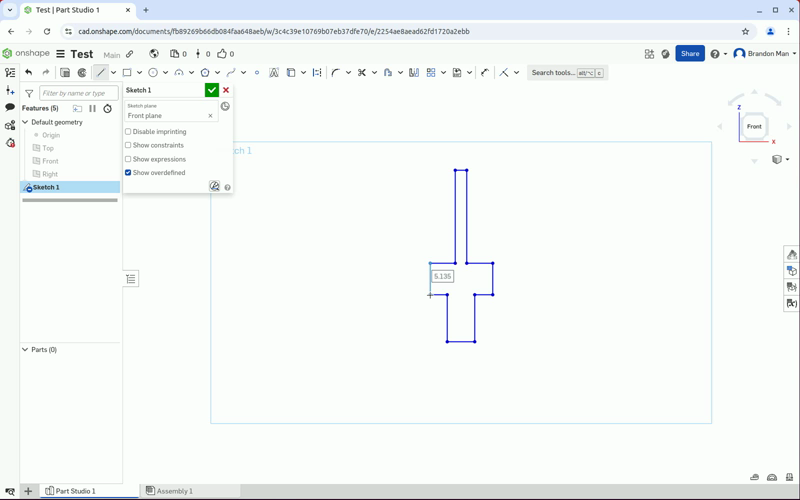
key_up(shift)
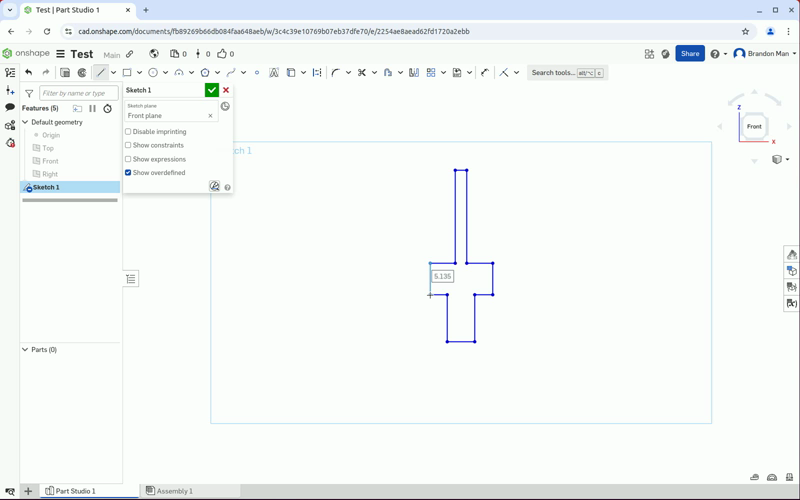
click(430, 294)
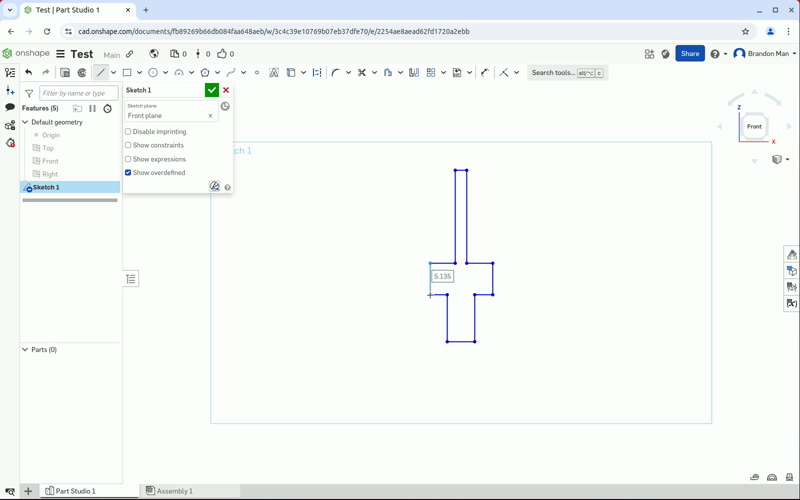
key(esc)
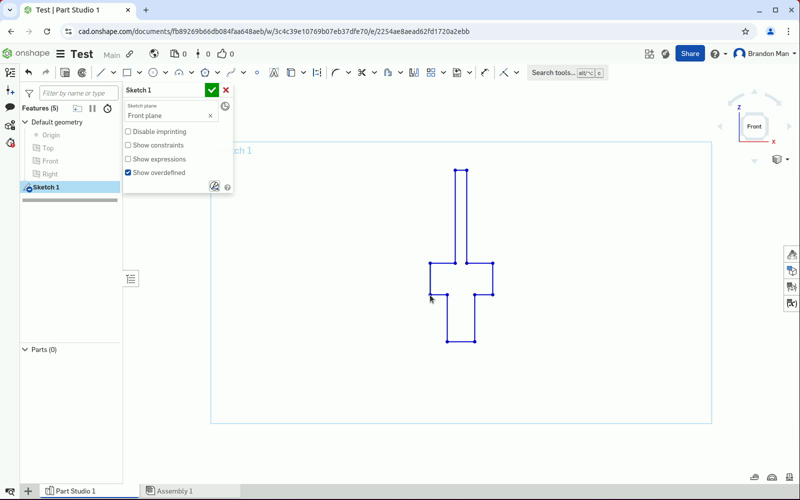
mouse_move(455, 317)
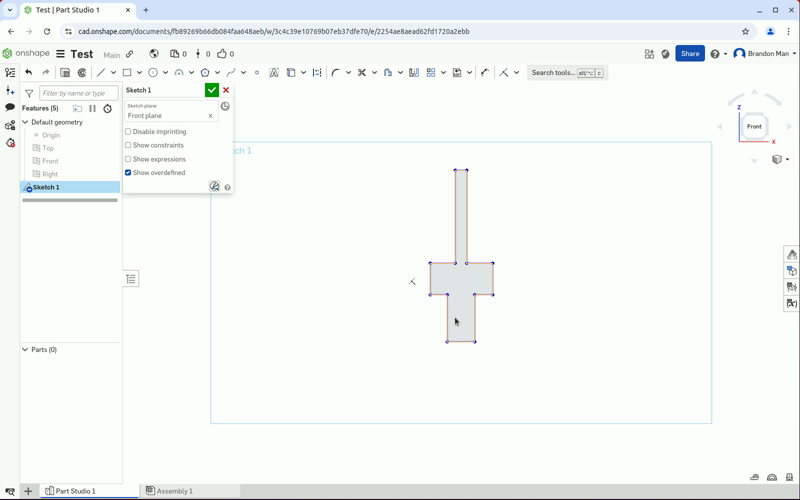
click(455, 317)
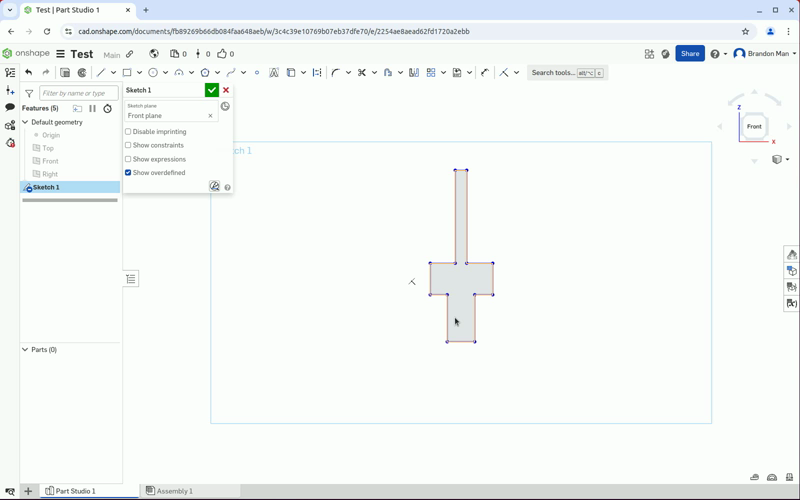
mouse_move(73, 352)
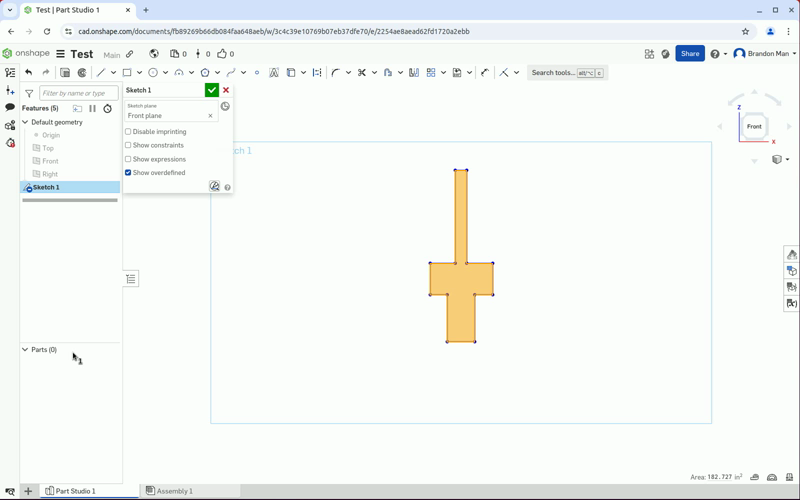
key(shift+y)
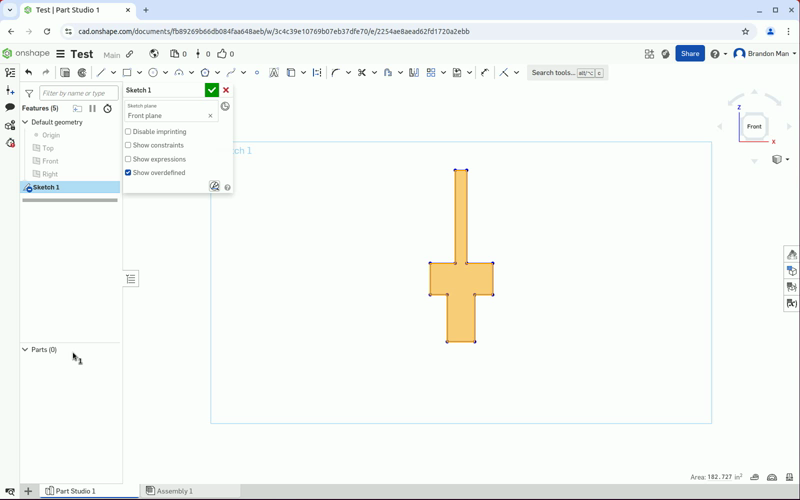
key(shift+e)
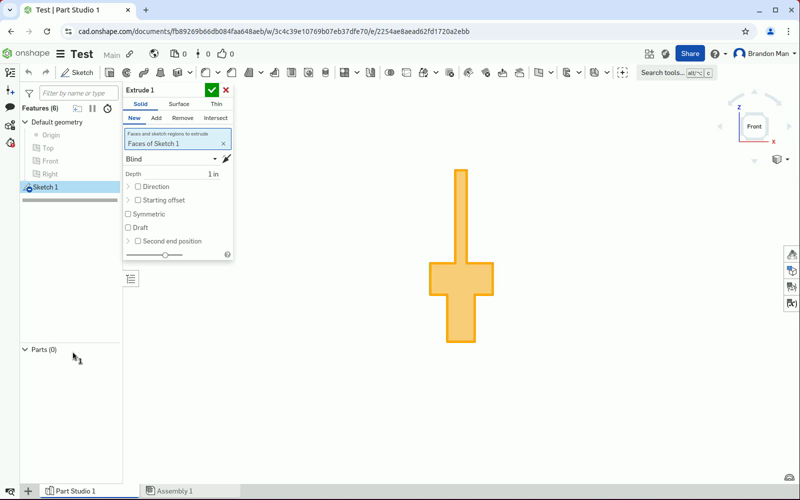
mouse_move(143, 106)
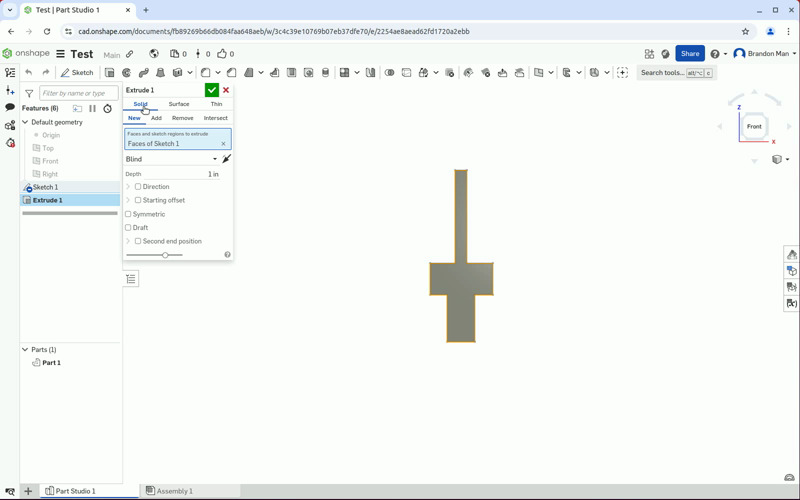
click(143, 106)
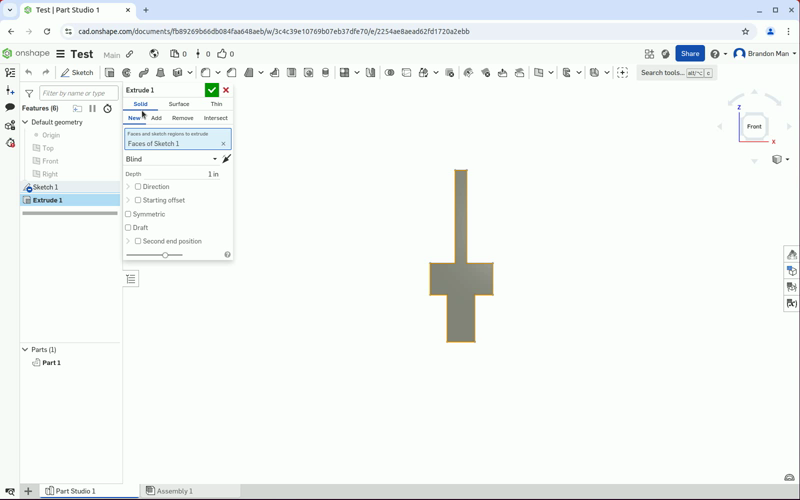
mouse_move(137, 120)
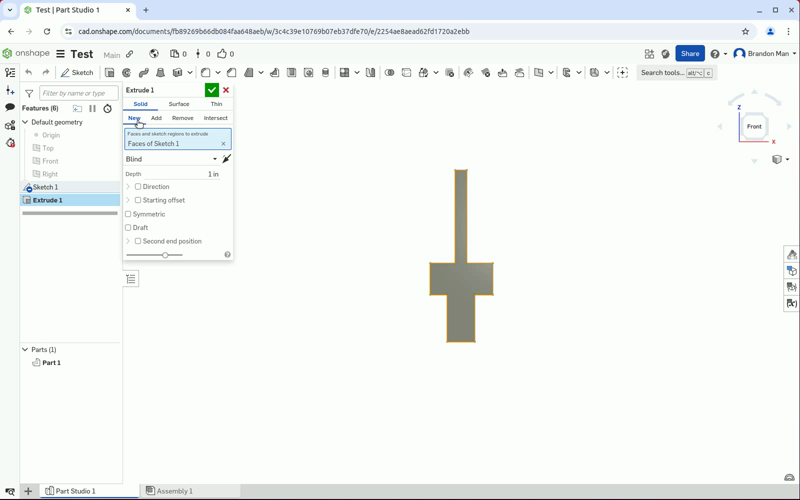
click(137, 120)
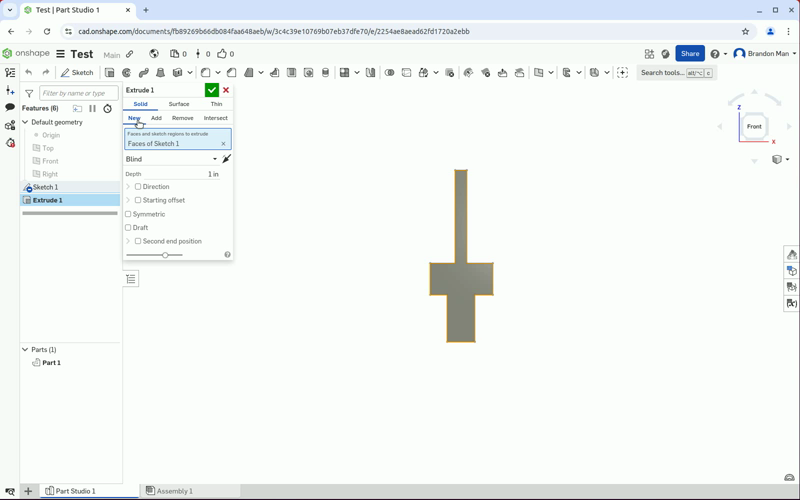
key(tab, 4)
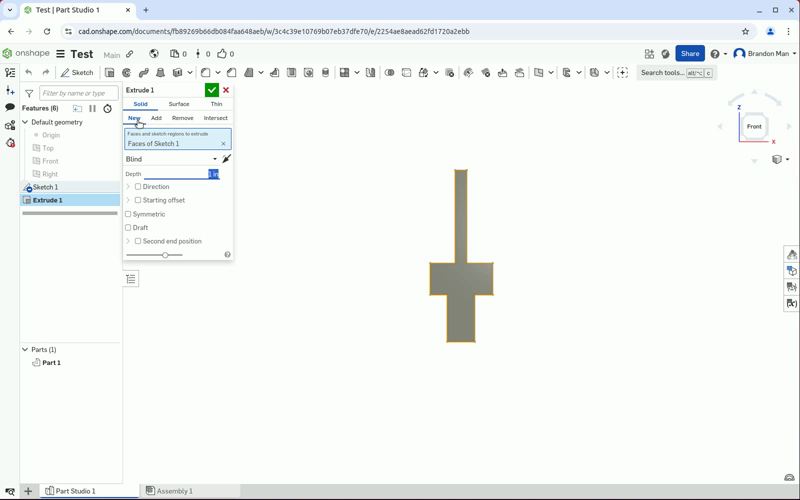
text(2.648)
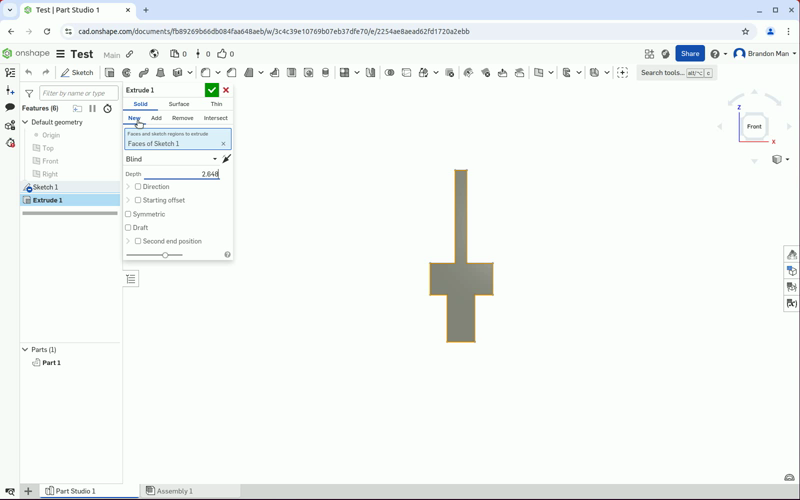
key(enter)
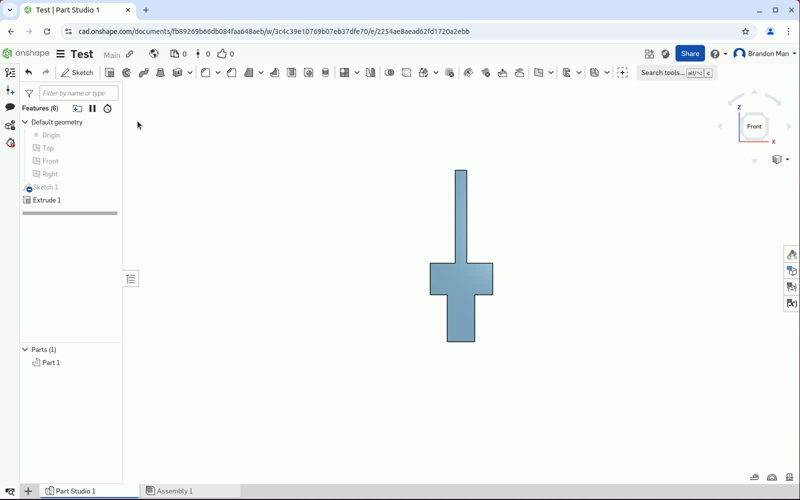
key(shift+h)
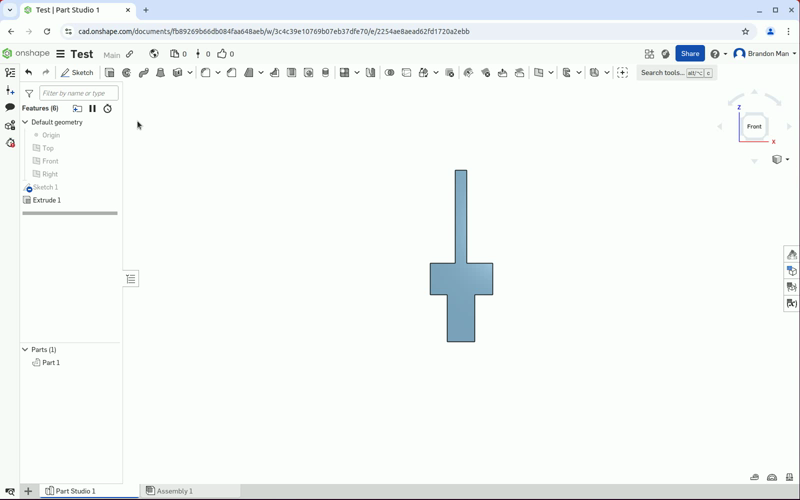
key(shift+h)
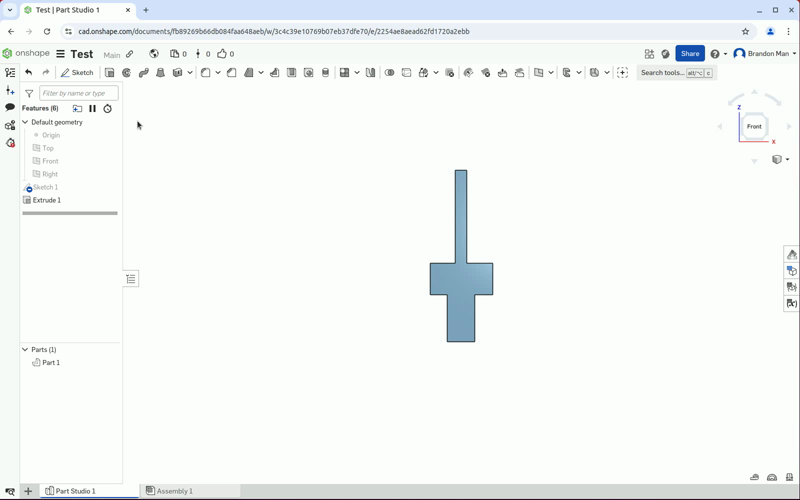
mouse_move(73, 189)
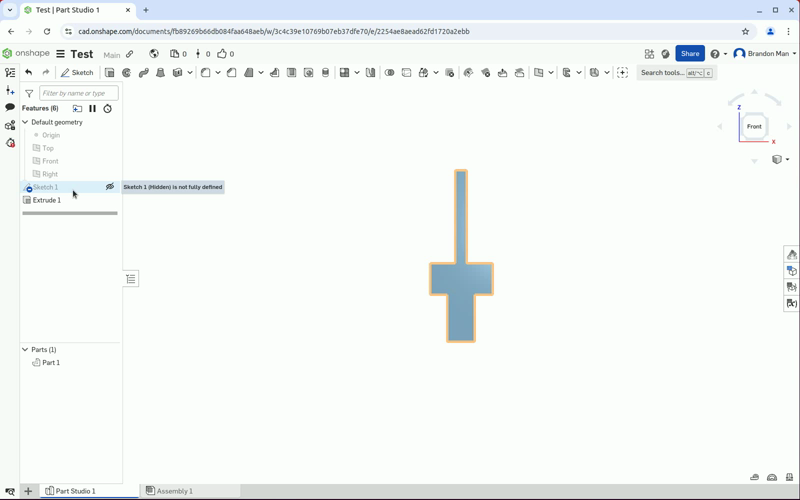
click(73, 189)
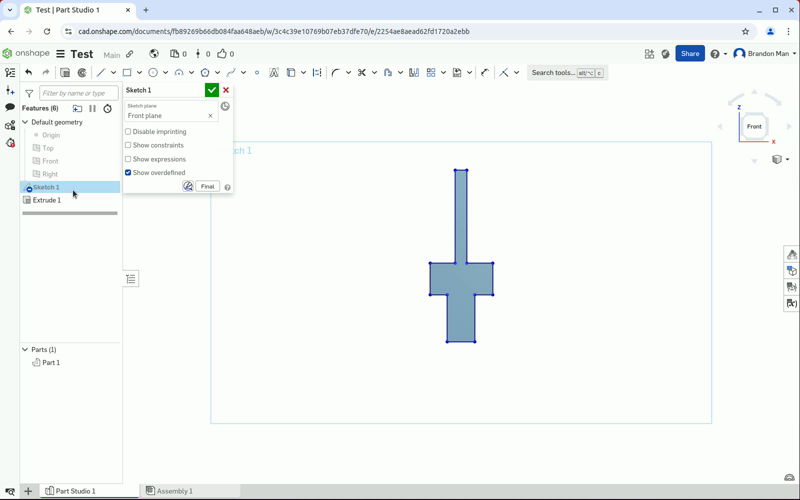
mouse_move(229, 92)
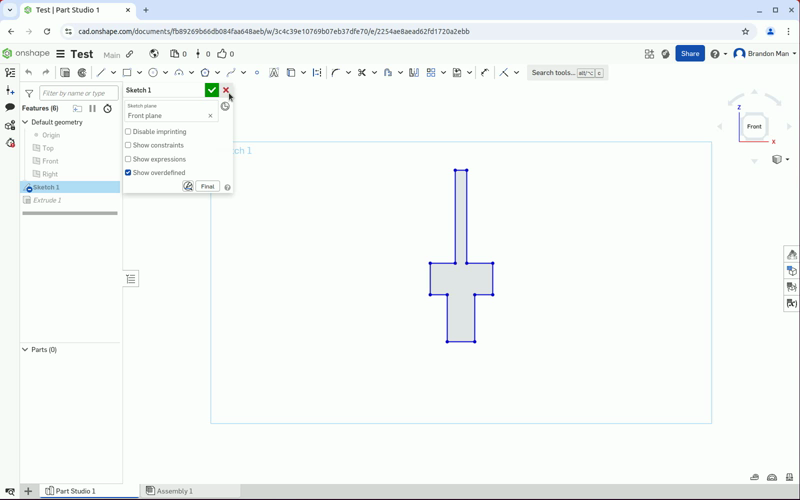
click(229, 92)
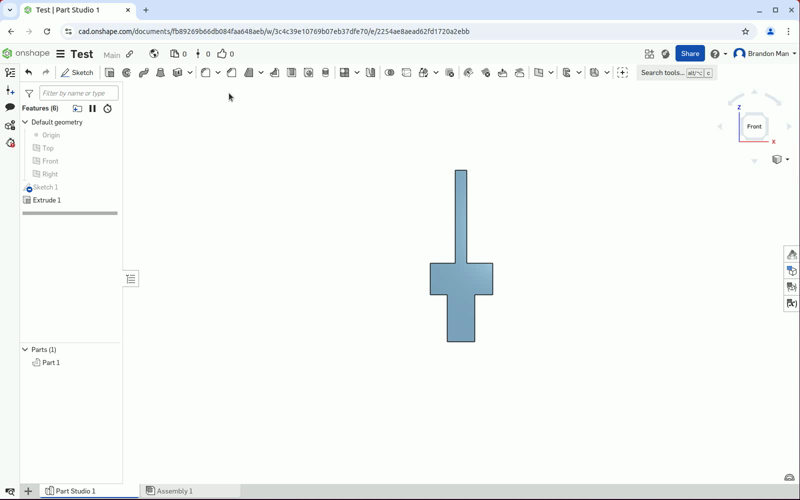
mouse_move(73, 352)
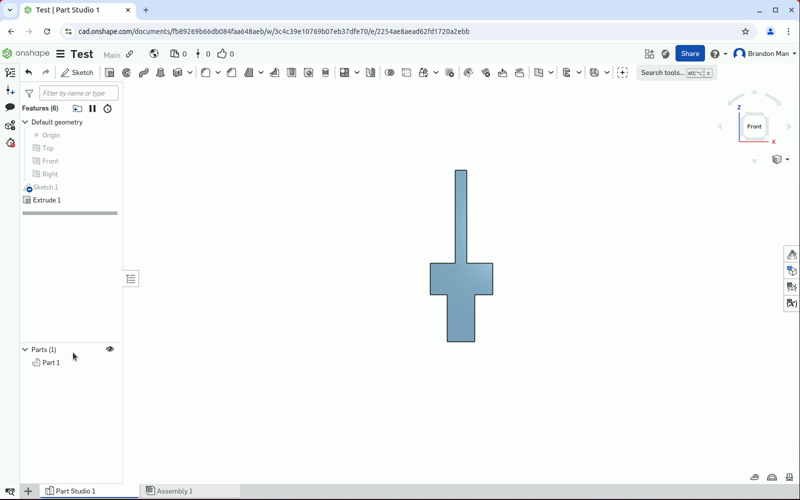
key(y)
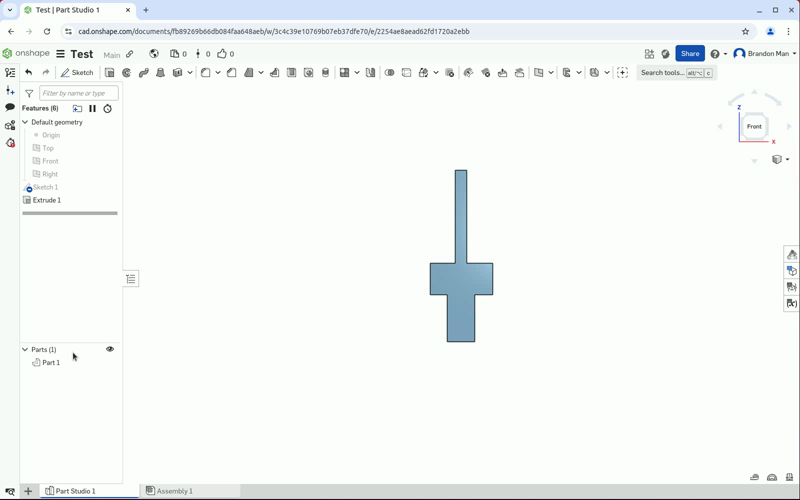
key(shift+p)
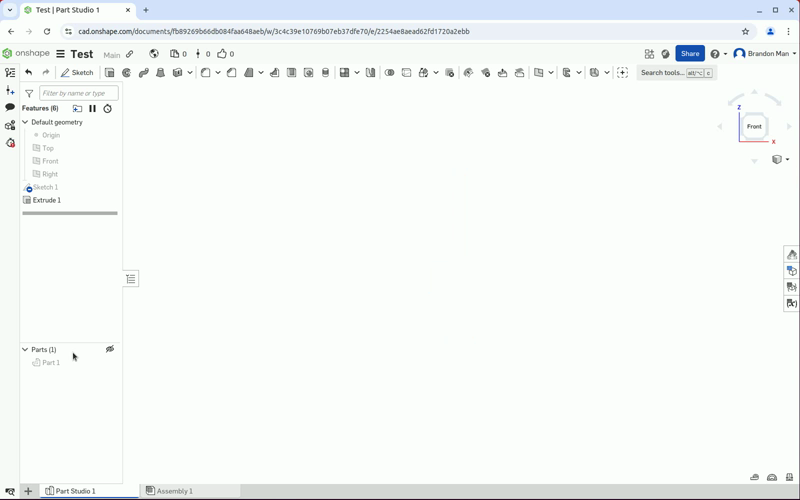
key(space)
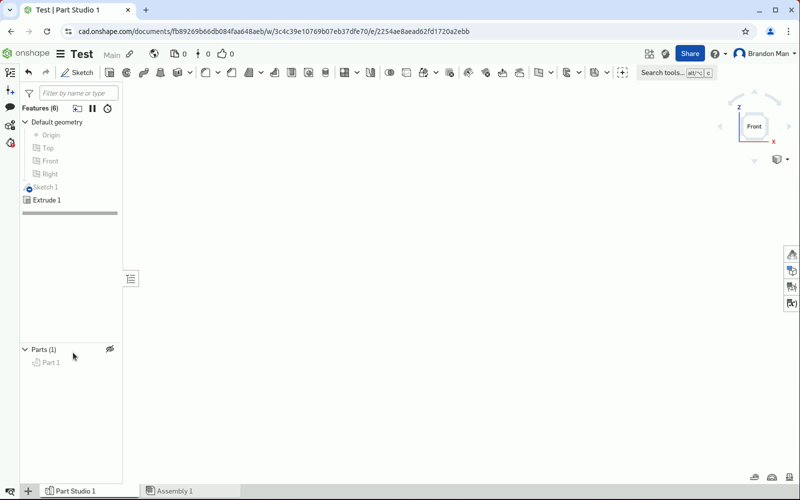
key_down(shift)
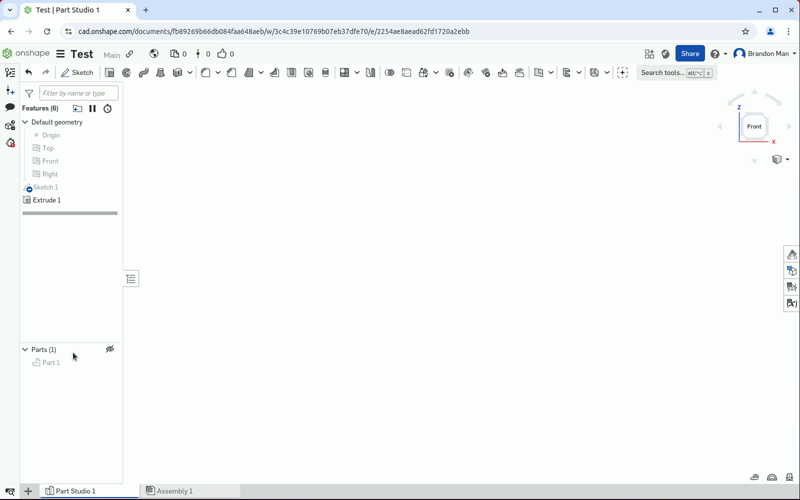
key(down)
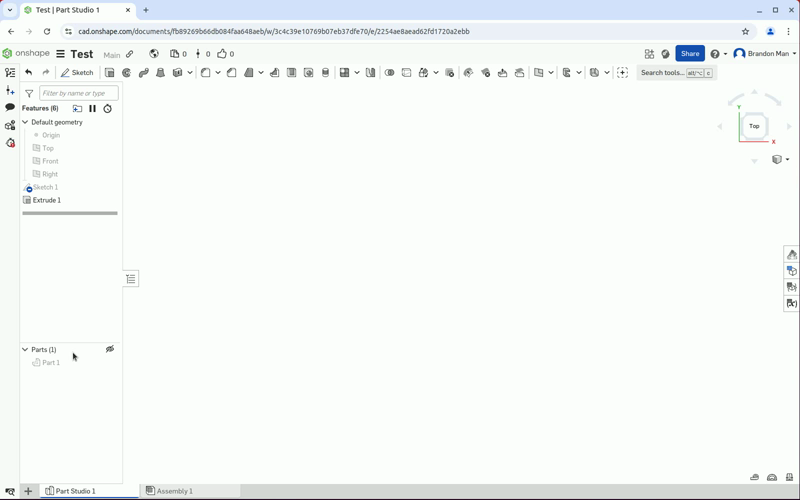
key_up(shift)
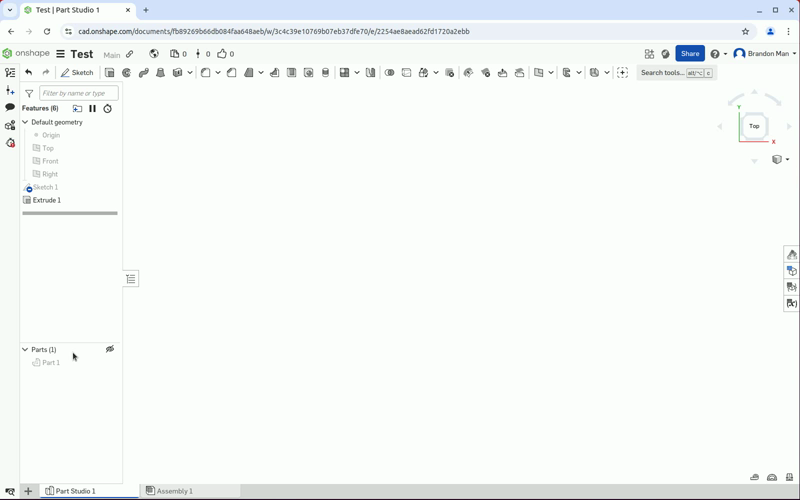
mouse_move(73, 352)
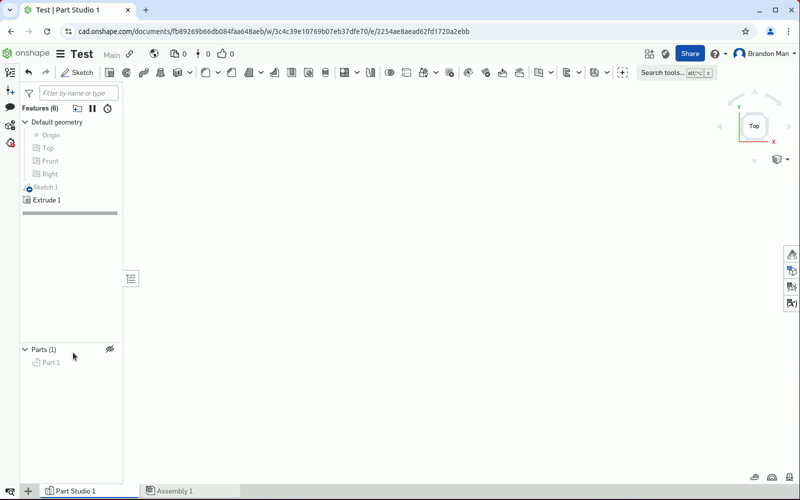
key(shift+y)
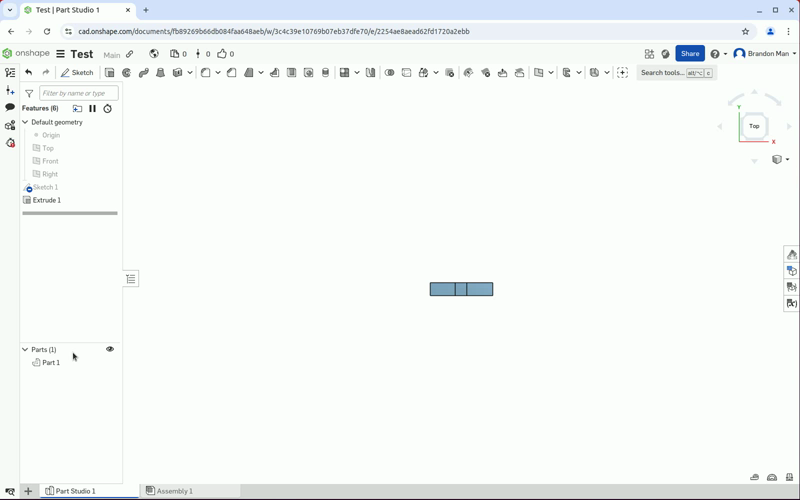
mouse_move(541, 75)
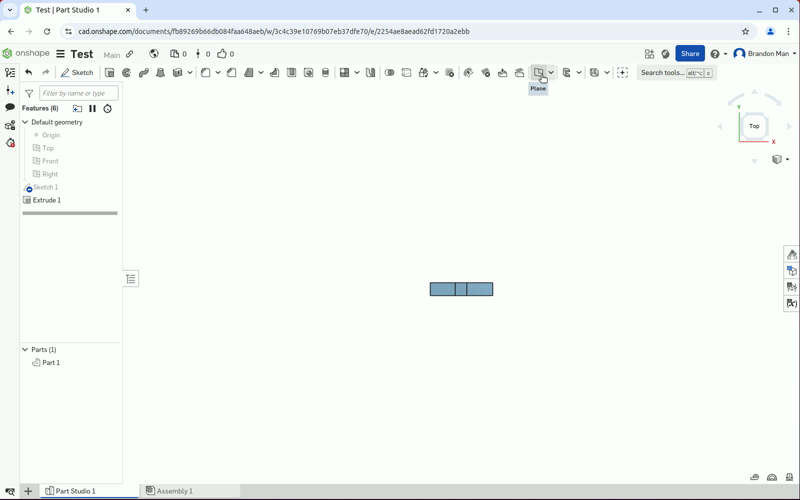
click(541, 75)
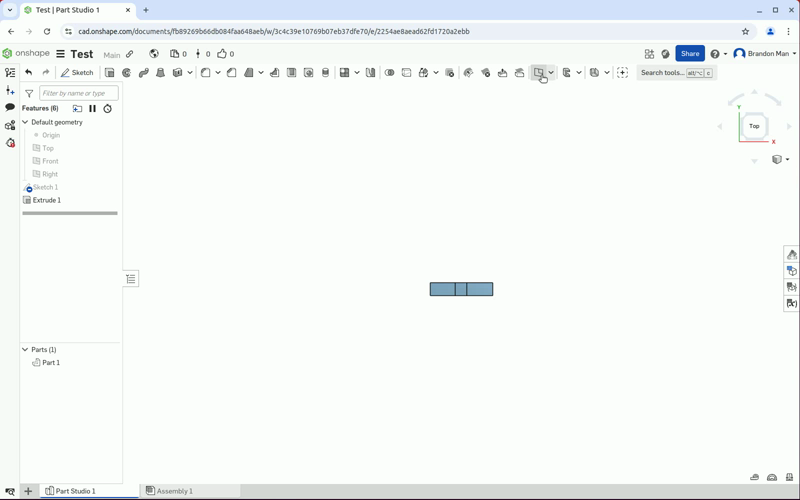
mouse_move(73, 150)
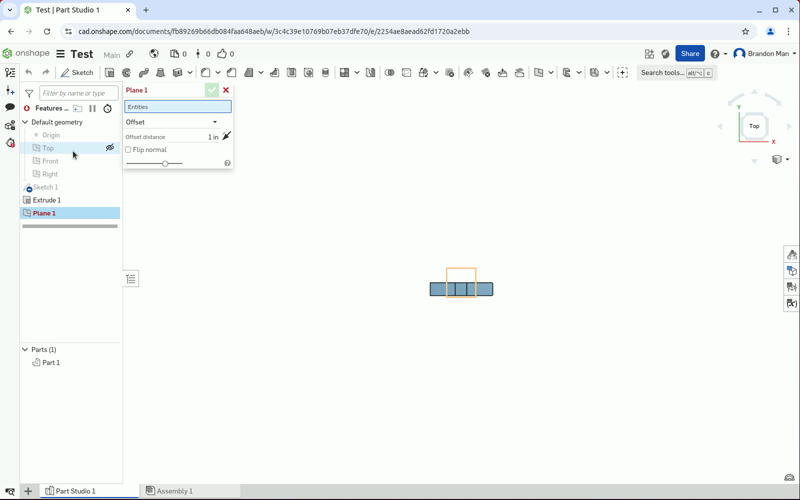
click(73, 150)
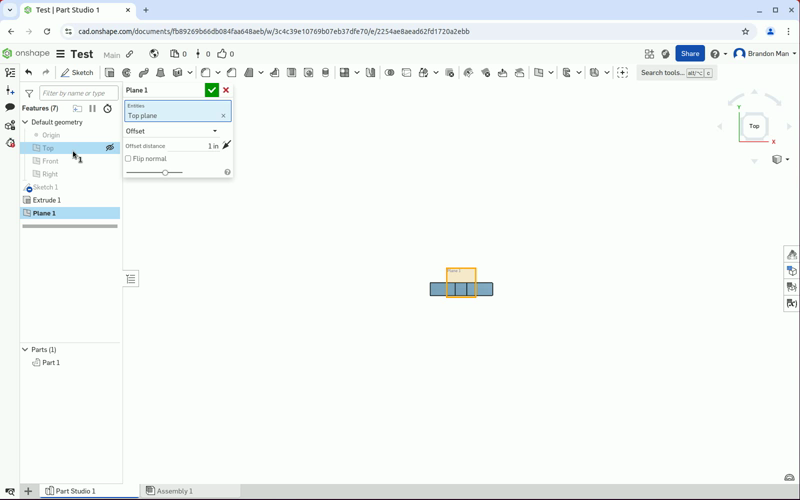
key(tab, 2)
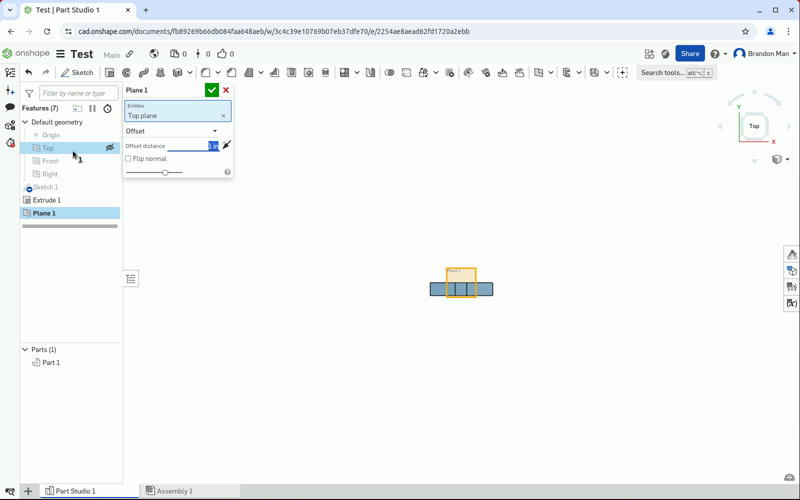
text(23.108)
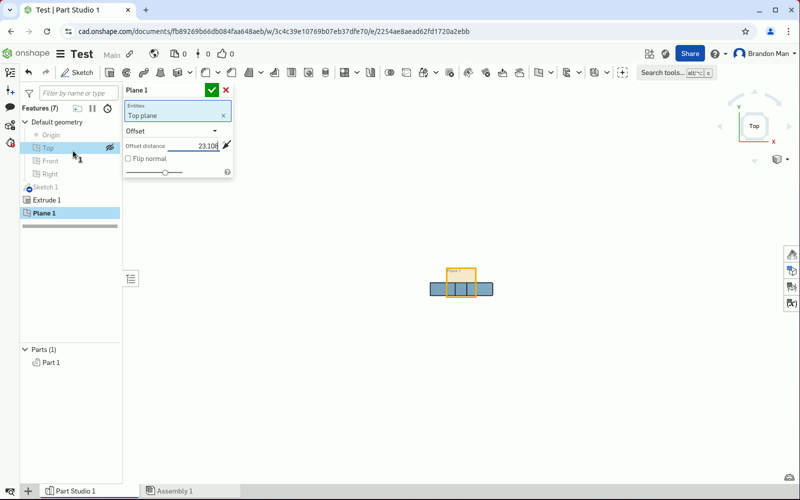
key(enter, 2)
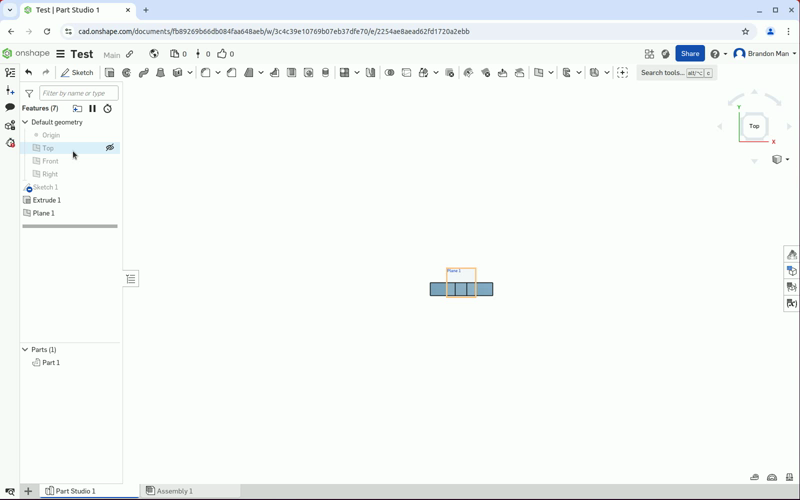
key(shift+s)
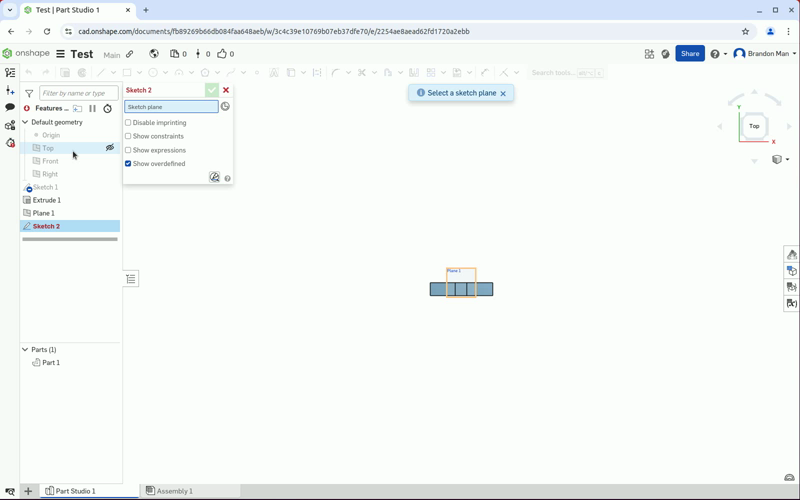
mouse_move(73, 215)
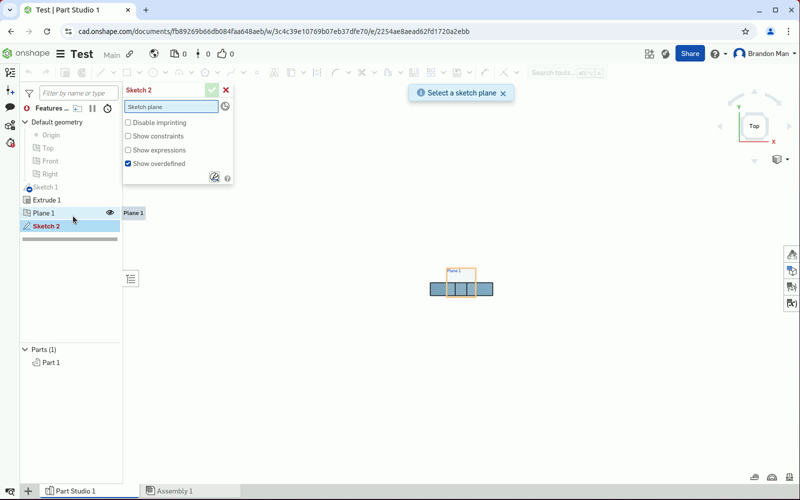
click(73, 215)
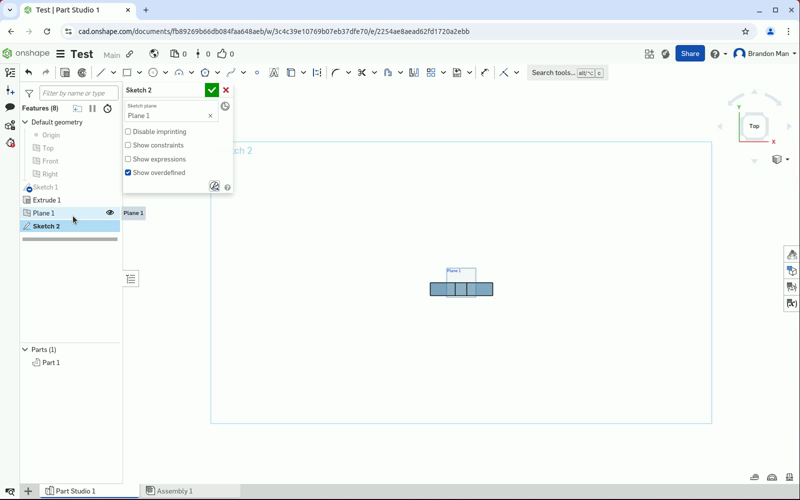
mouse_move(73, 352)
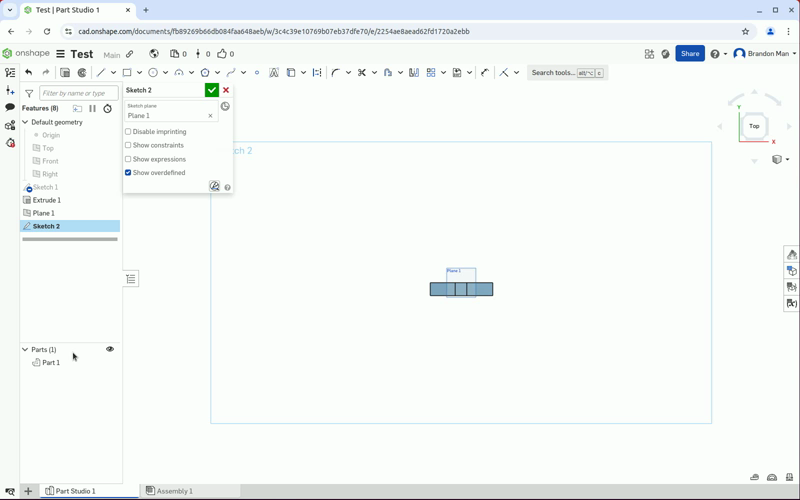
key(y)
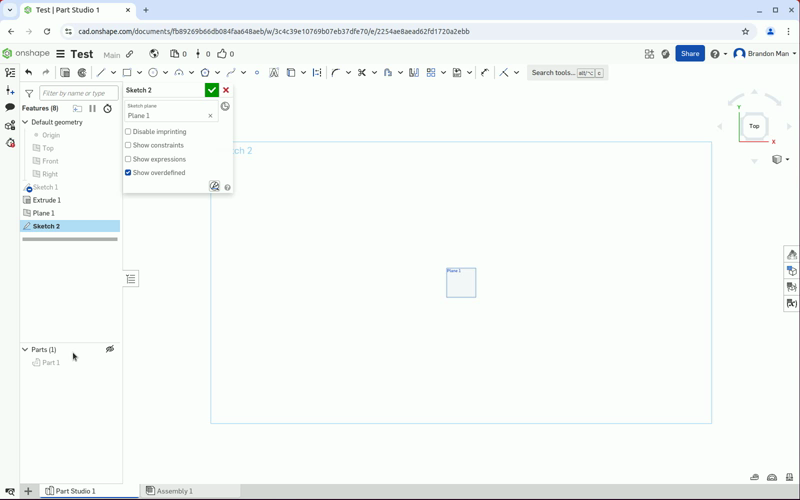
key(c)
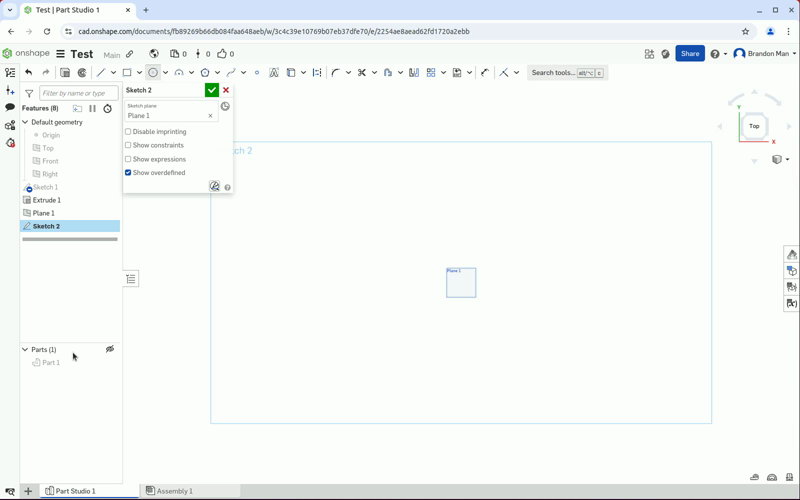
key_down(shift)
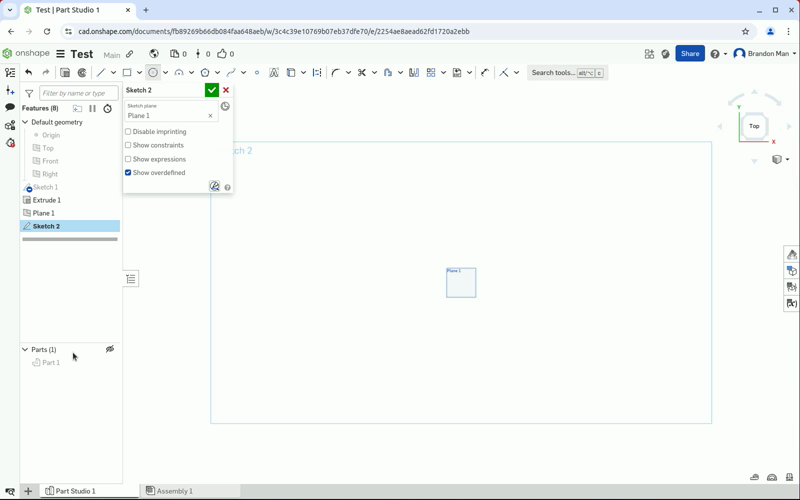
mouse_move(460, 288)
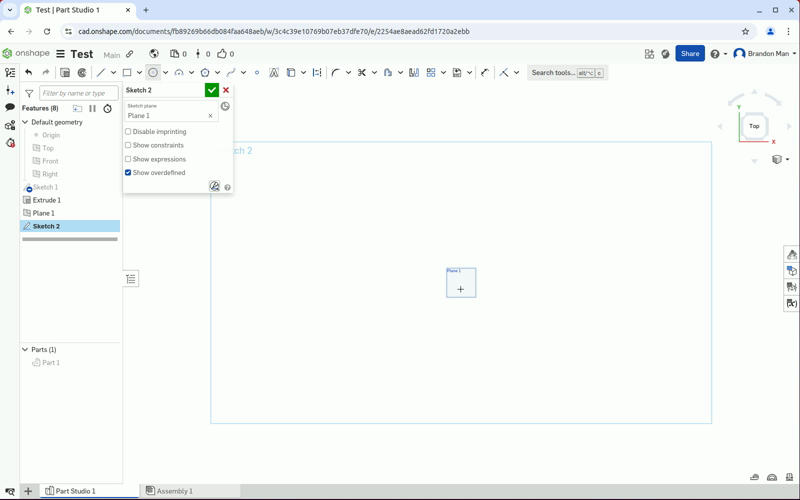
click(460, 288)
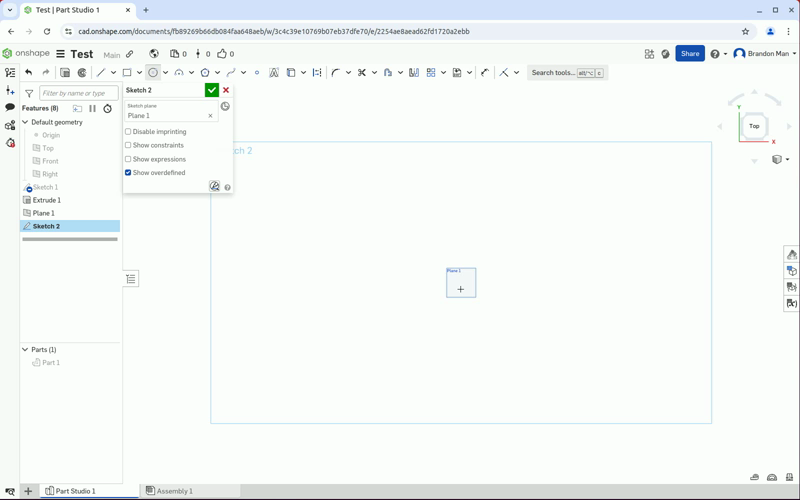
key_up(shift)
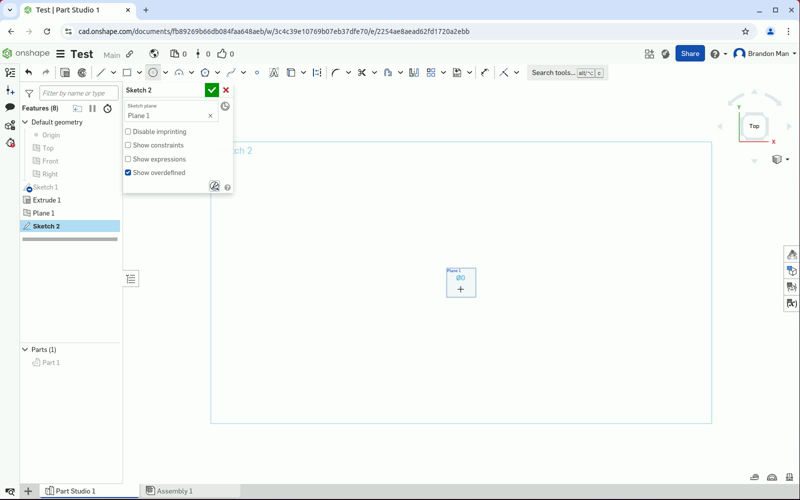
mouse_move(463, 288)
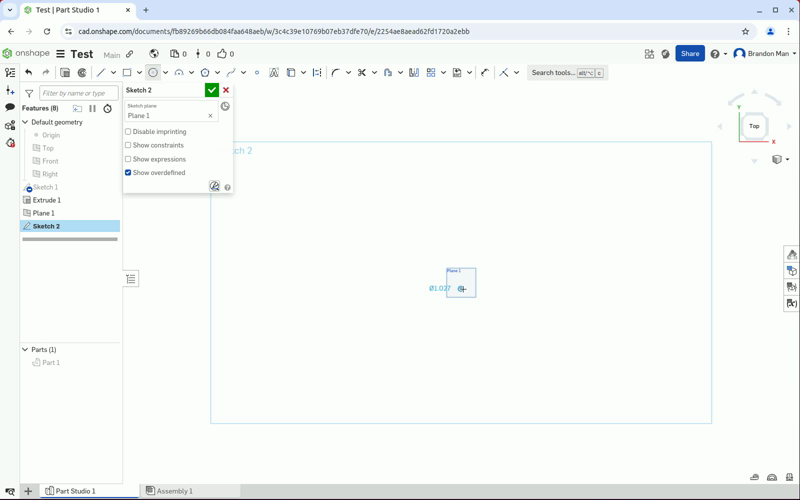
scroll(6)
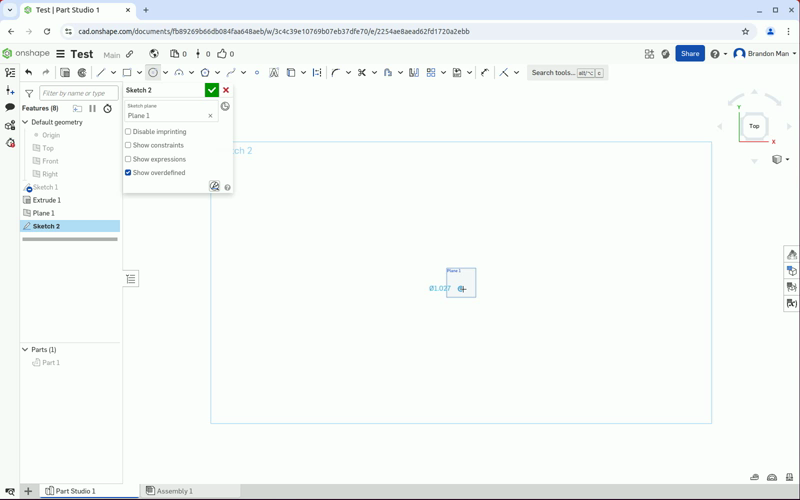
scroll(6)
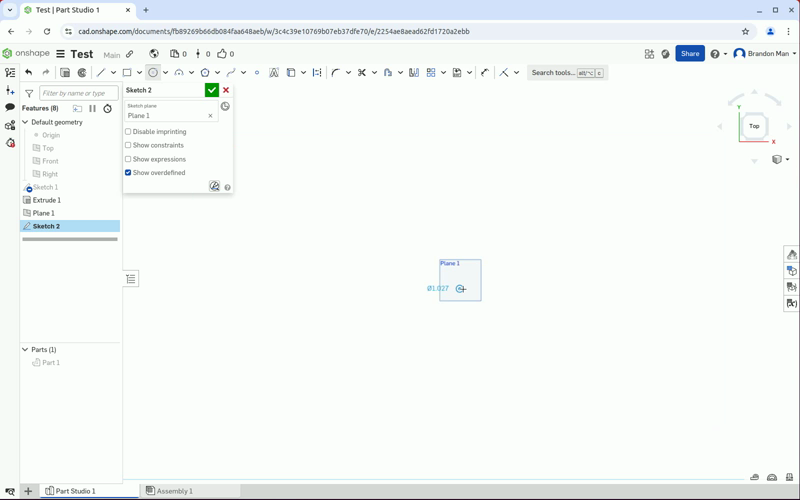
scroll(6)
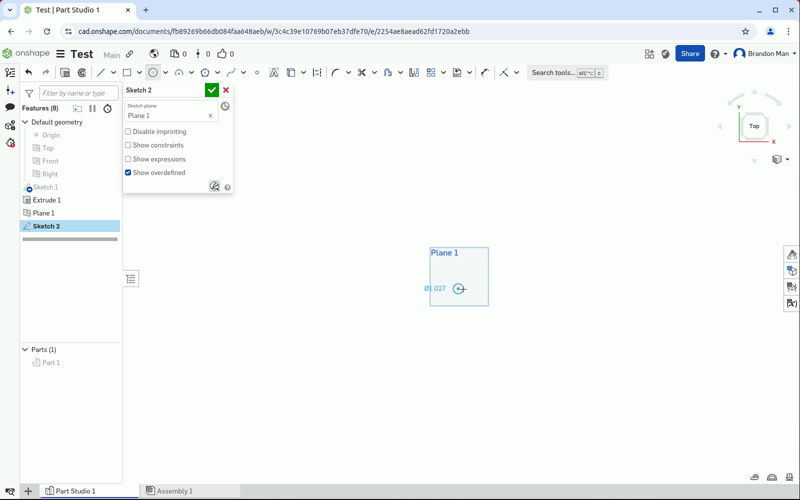
scroll(6)
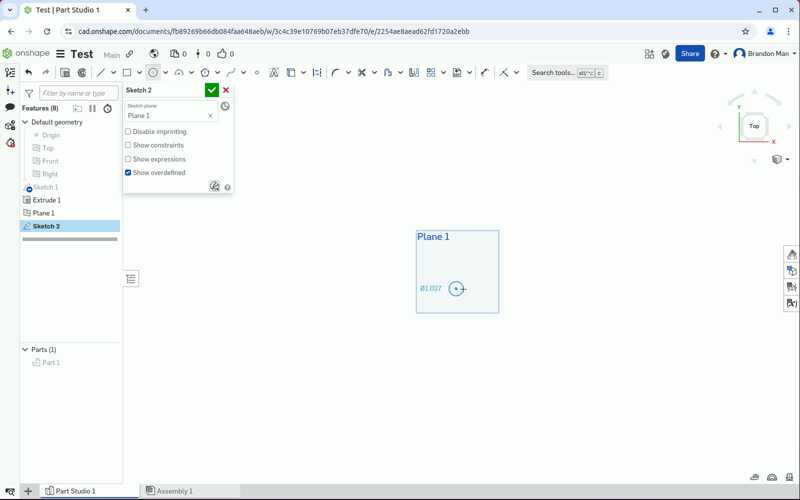
scroll(6)
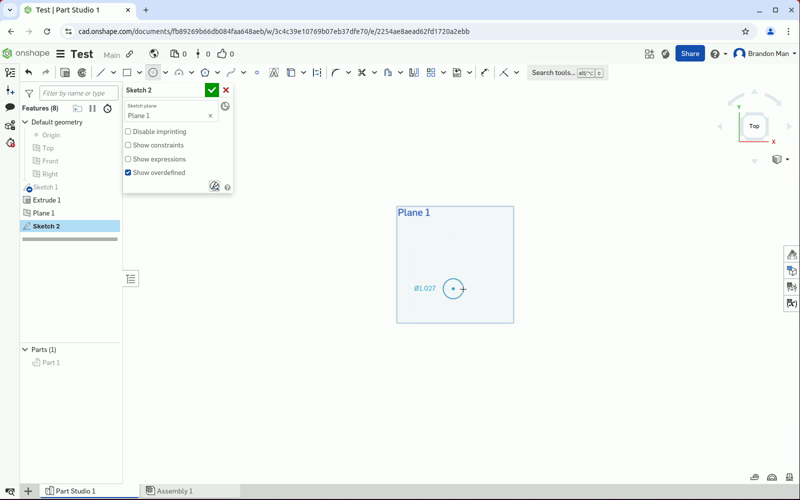
scroll(6)
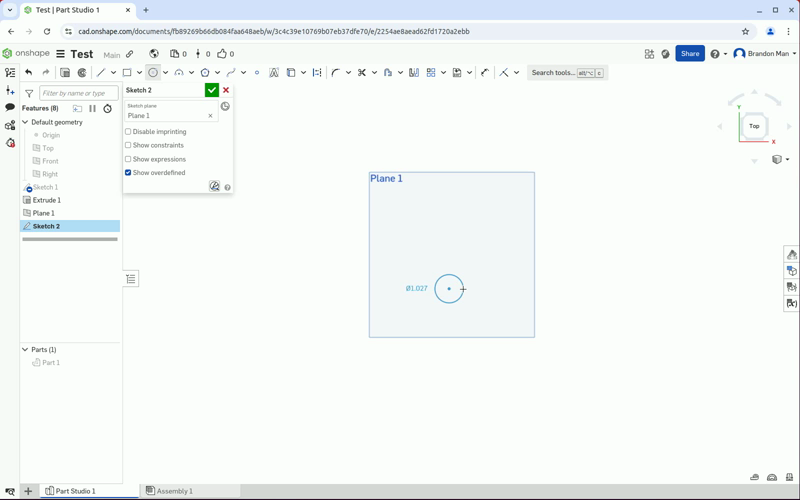
scroll(6)
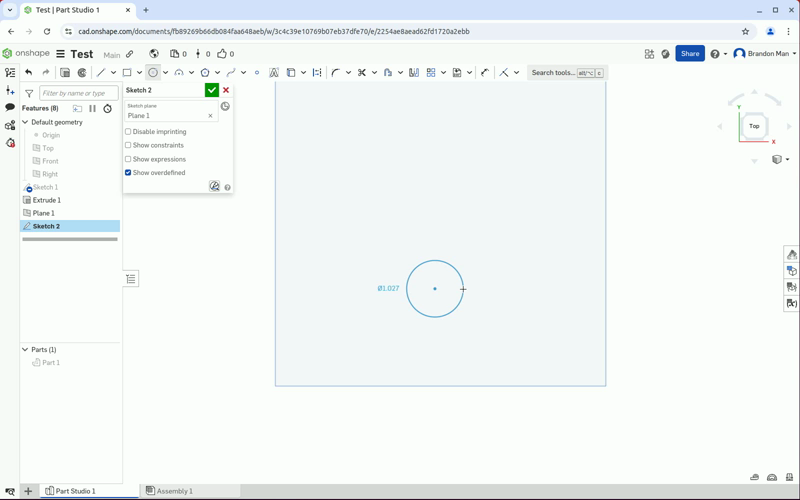
click(463, 288)
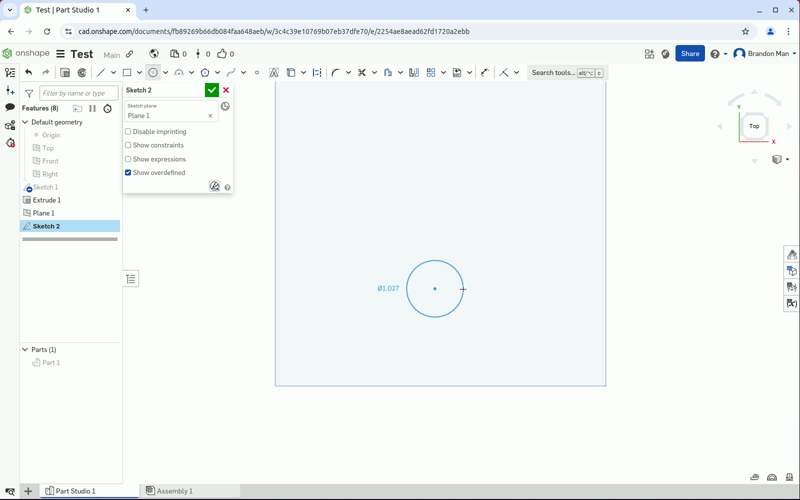
scroll(-6)
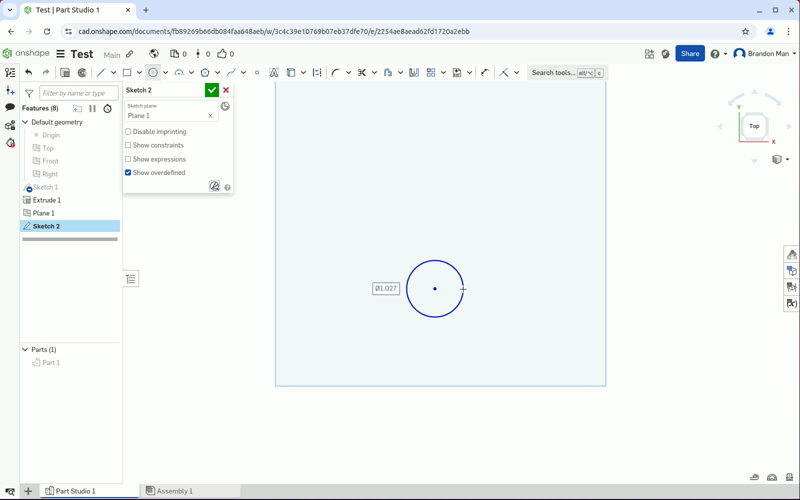
scroll(-6)
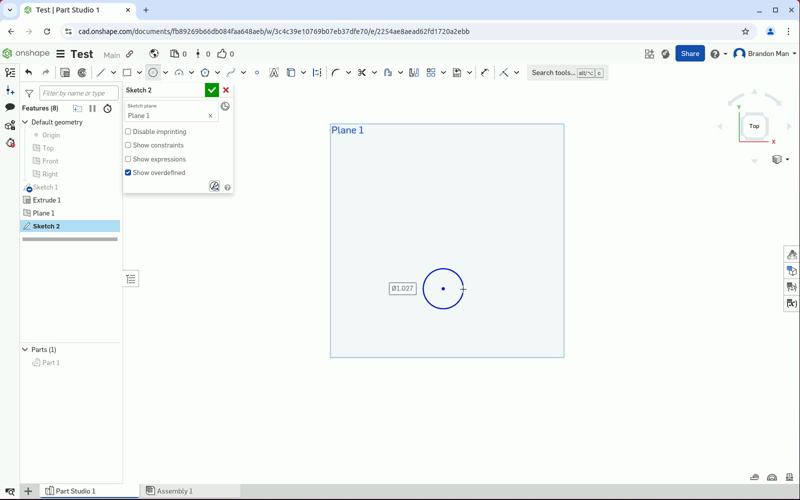
scroll(-6)
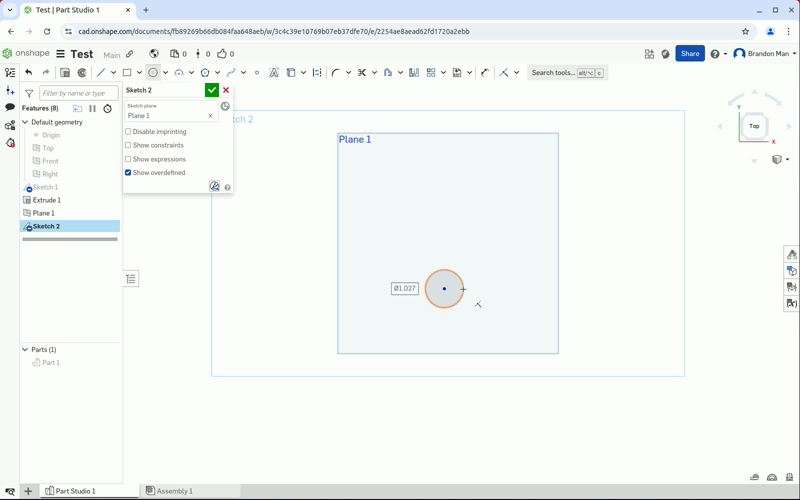
scroll(-6)
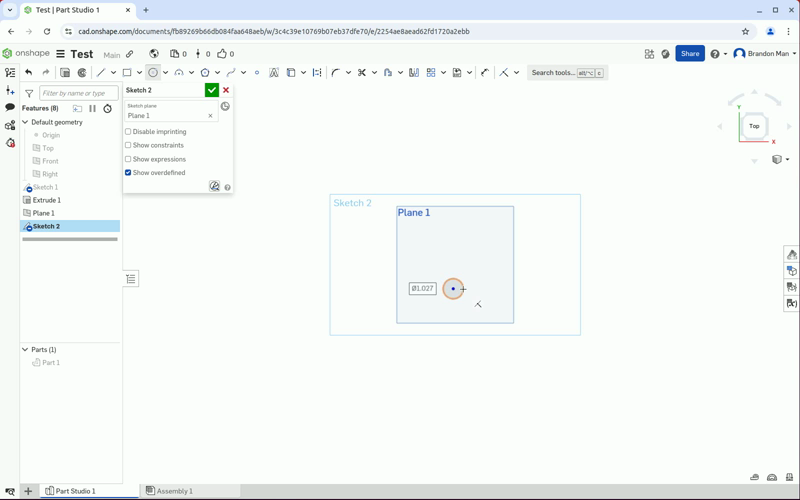
scroll(-6)
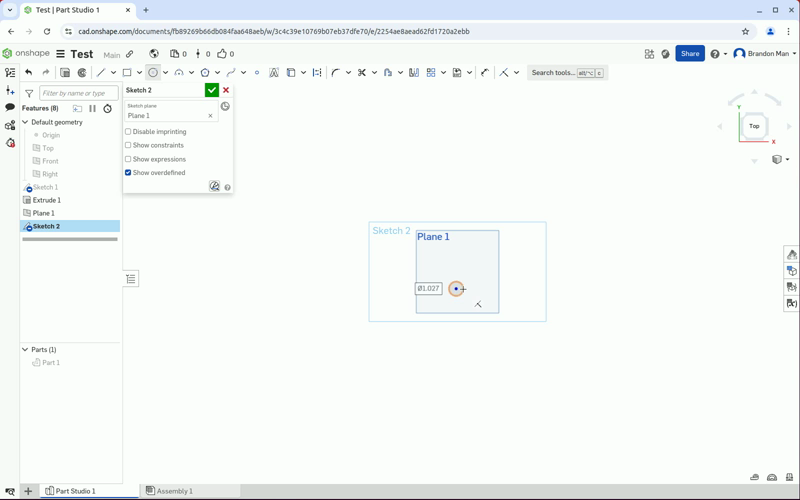
scroll(-6)
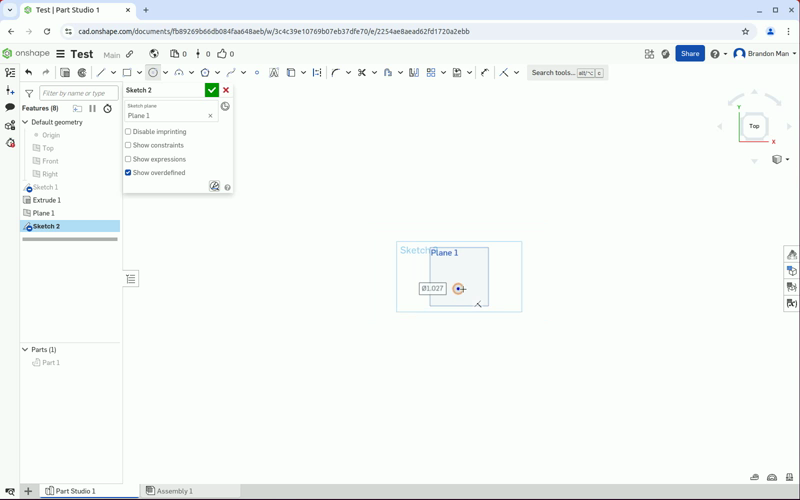
scroll(-6)
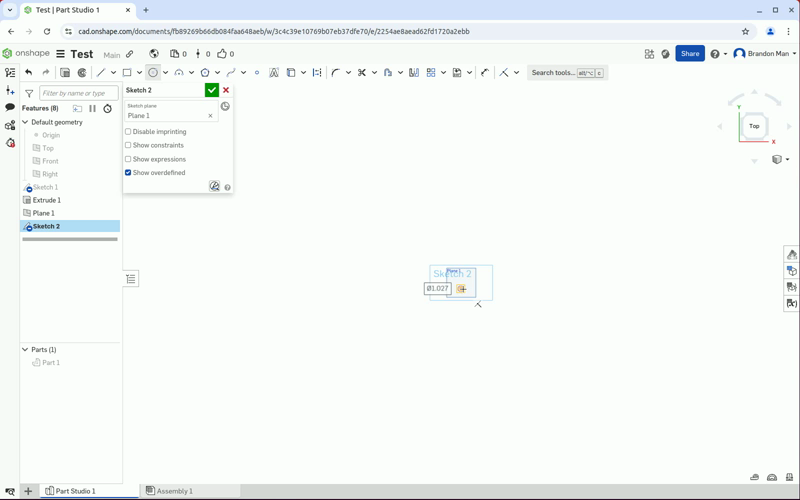
key(esc)
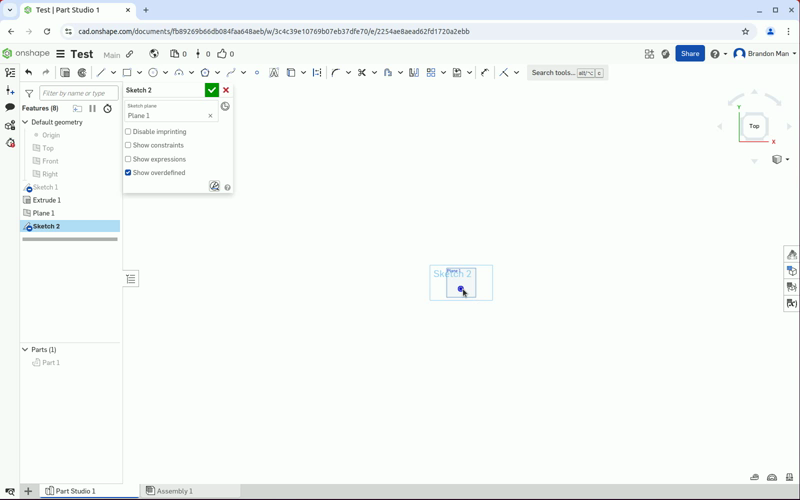
mouse_move(460, 289)
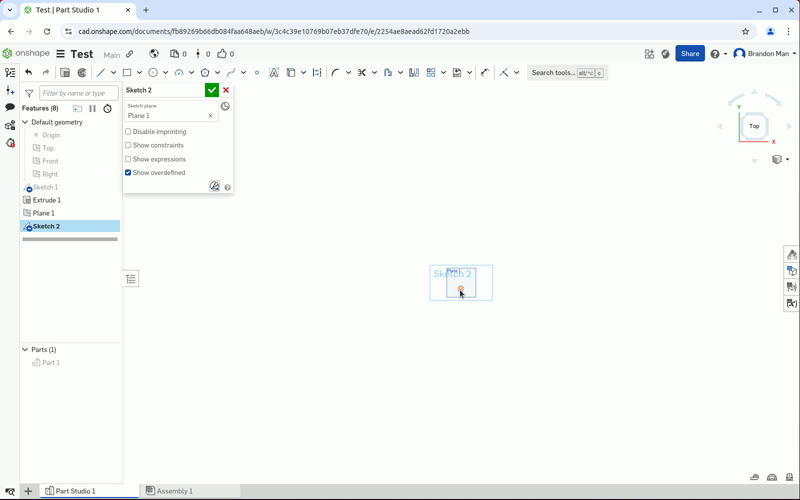
scroll(6)
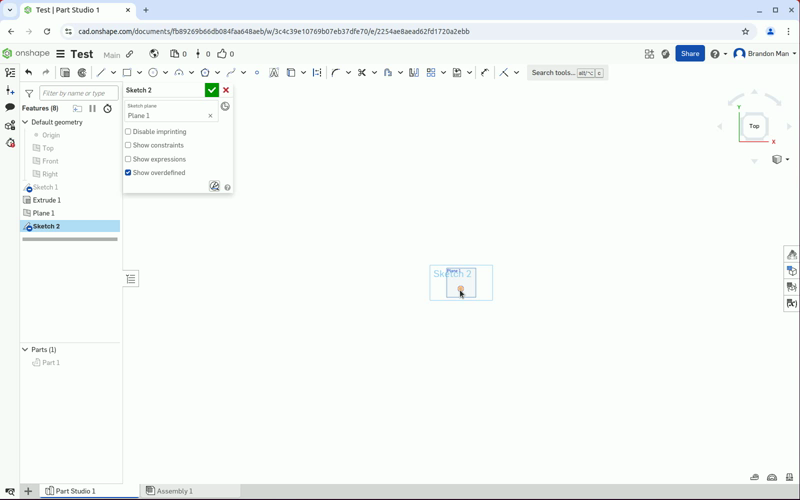
scroll(6)
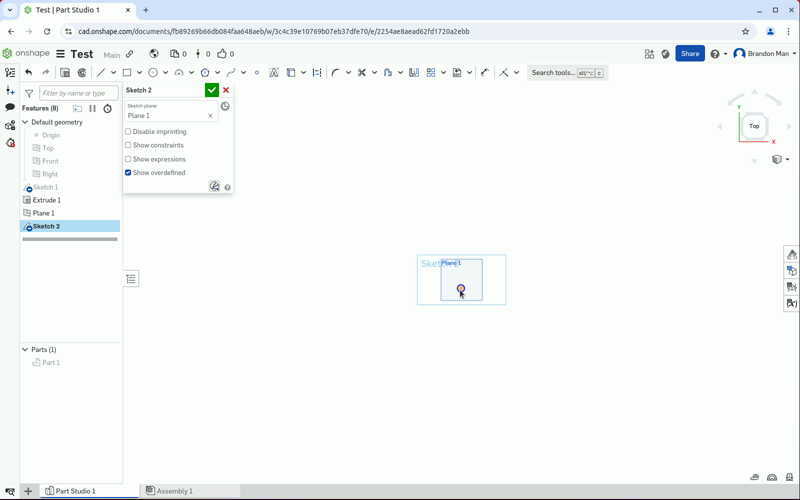
scroll(6)
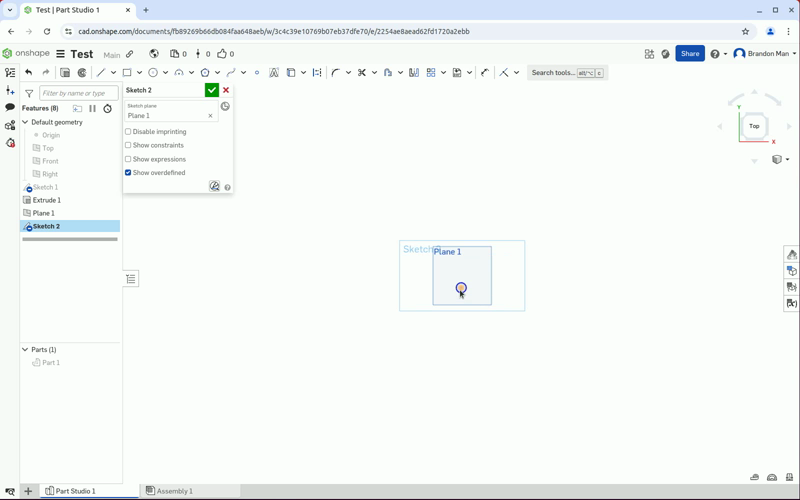
scroll(6)
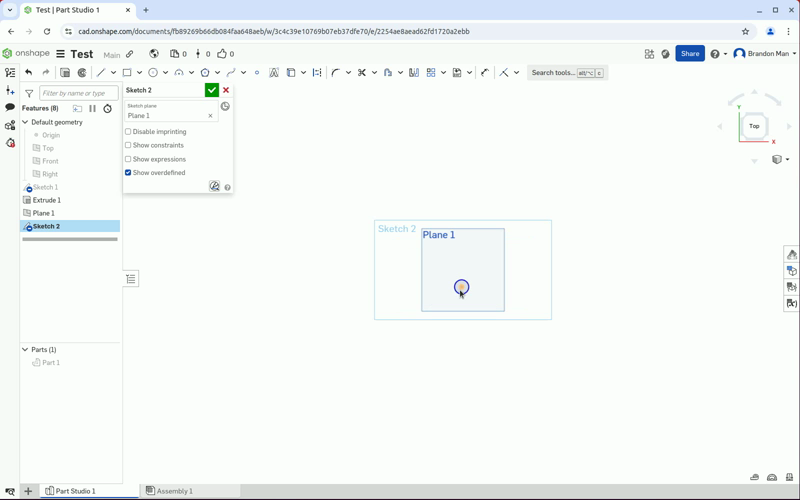
scroll(6)
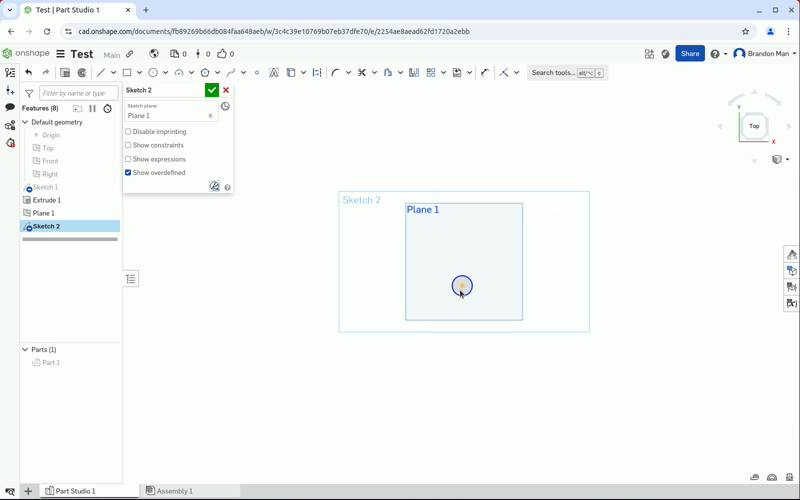
scroll(6)
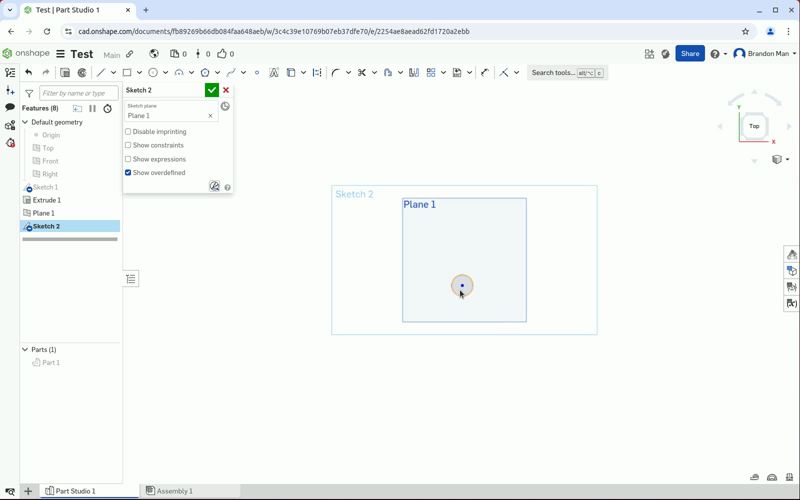
scroll(6)
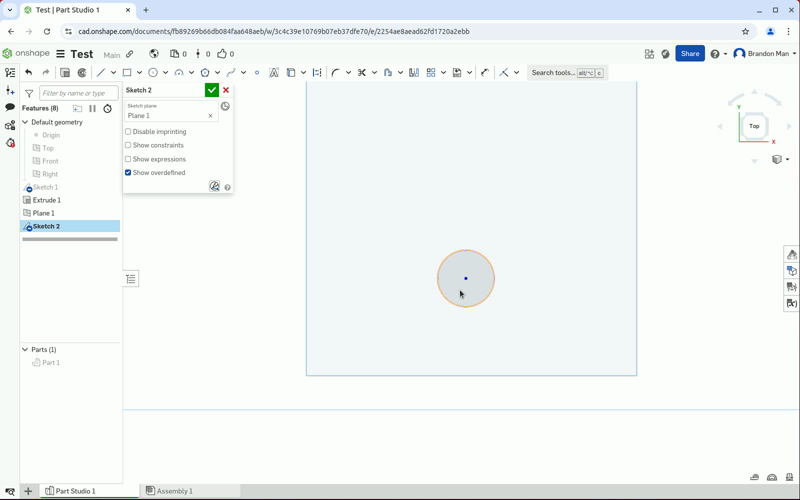
click(460, 289)
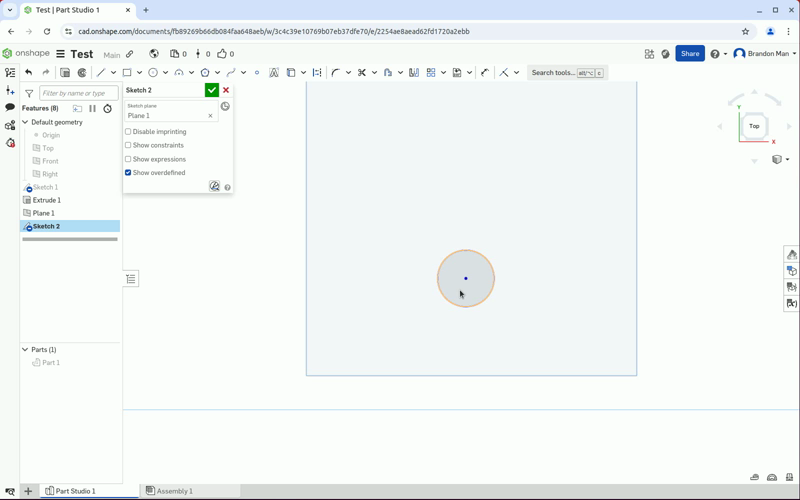
scroll(-6)
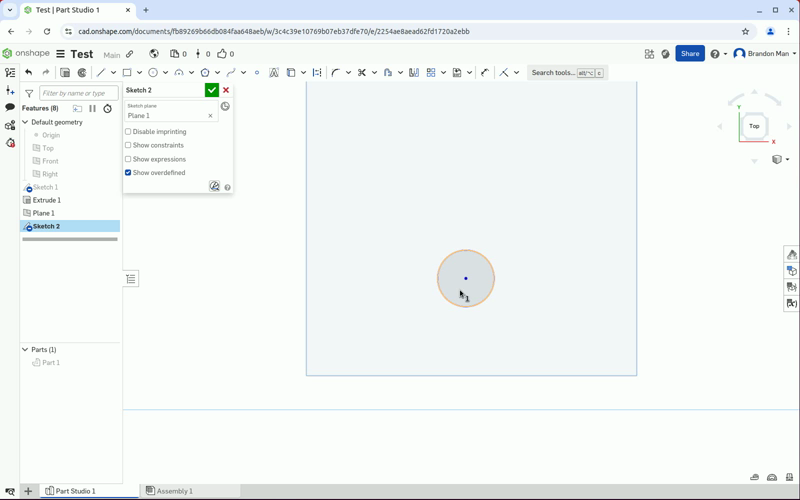
scroll(-6)
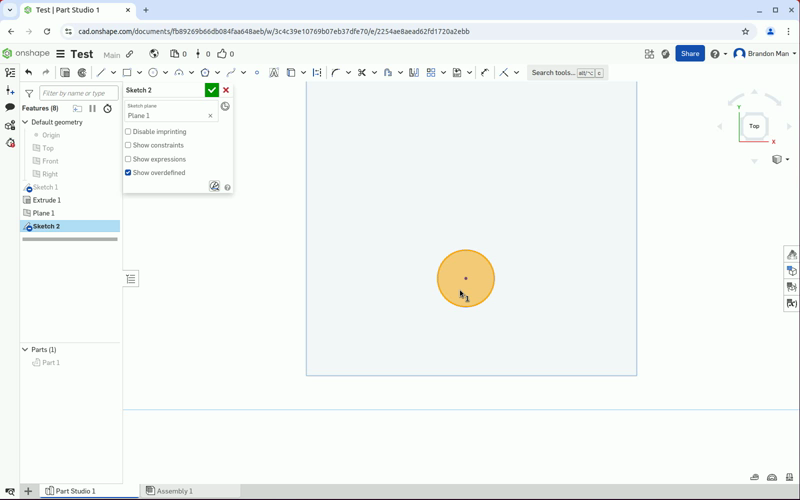
scroll(-6)
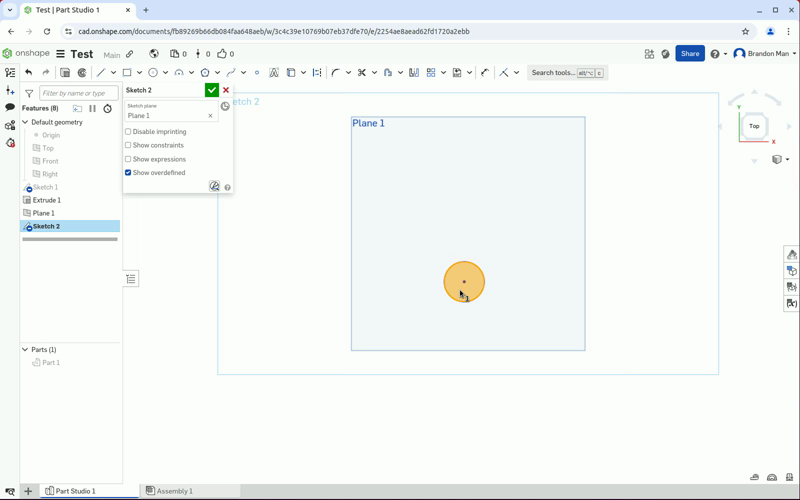
scroll(-6)
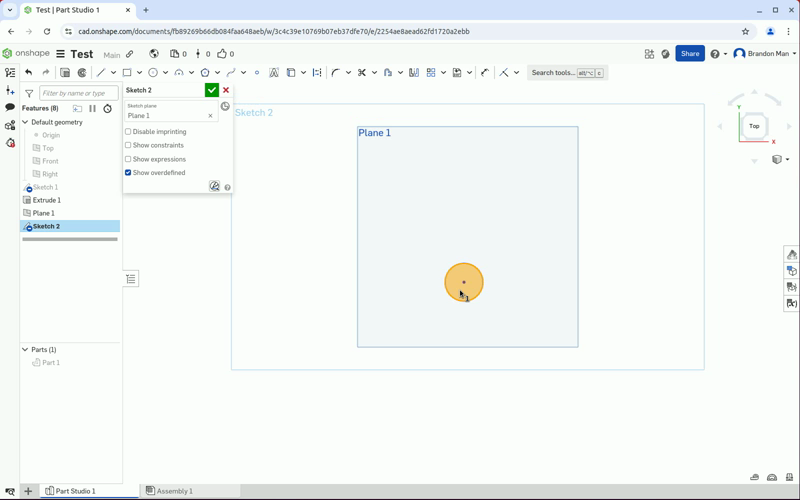
scroll(-6)
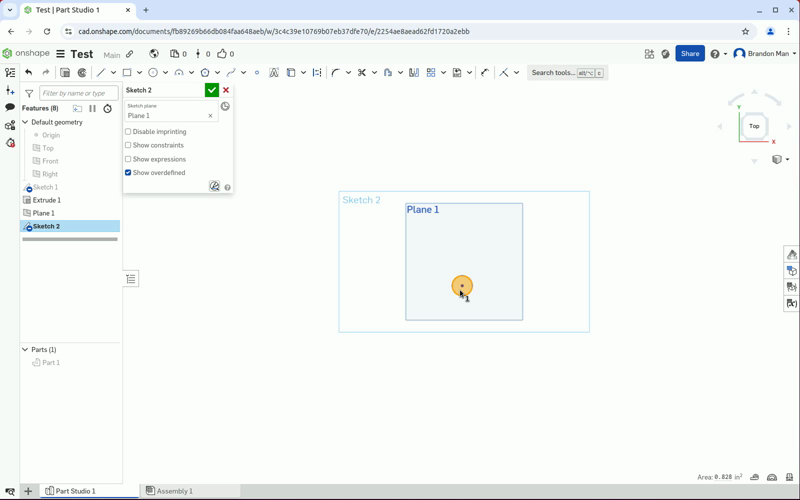
scroll(-6)
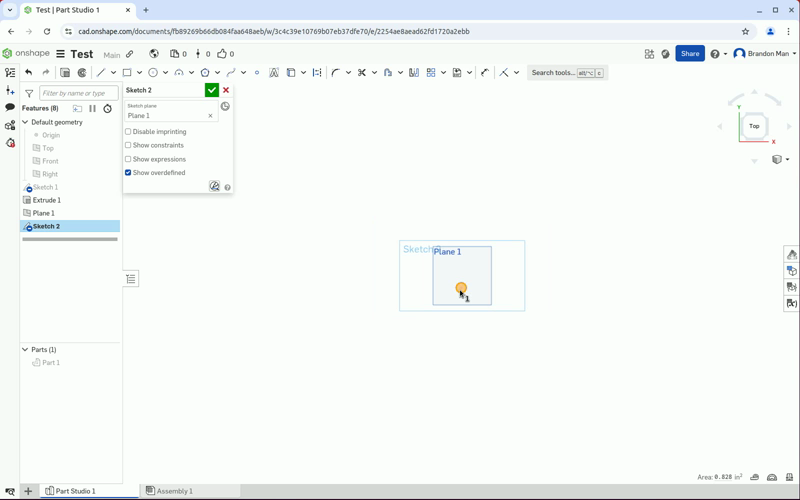
scroll(-6)
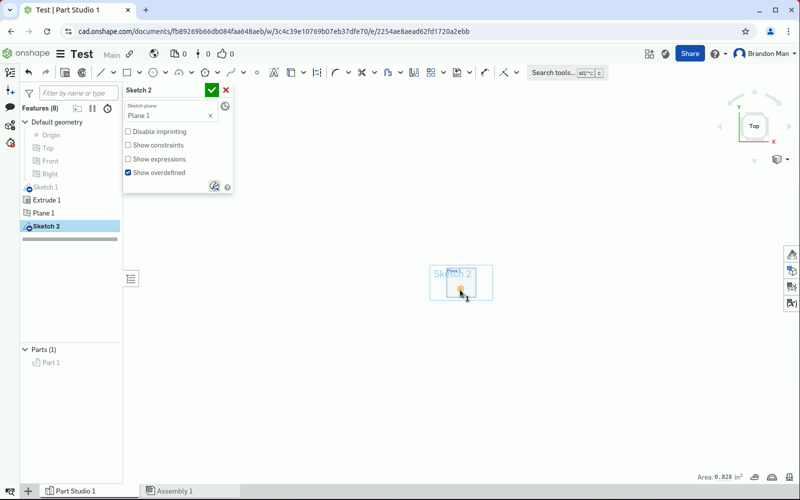
mouse_move(73, 352)
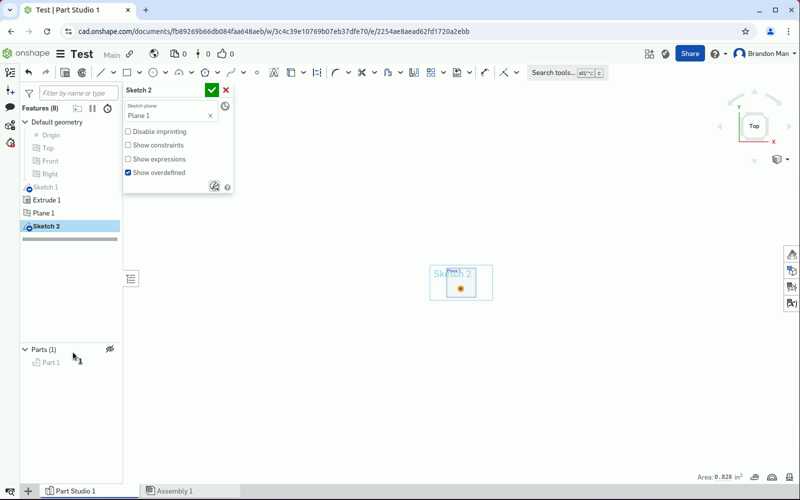
key(shift+y)
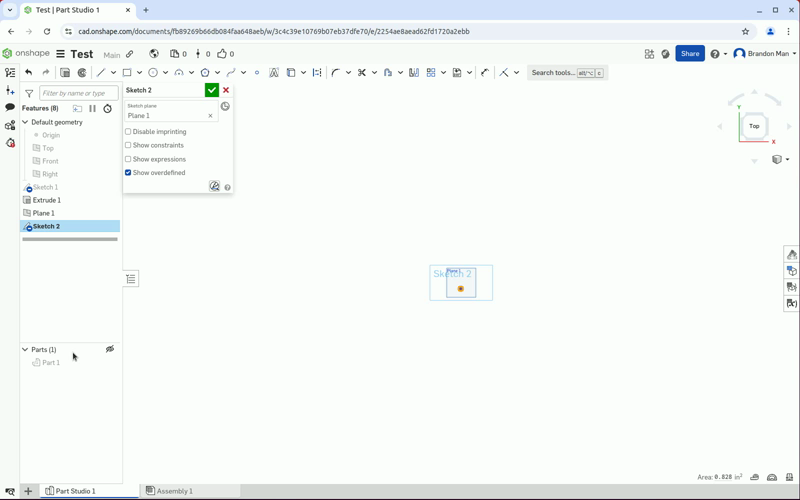
key(shift+e)
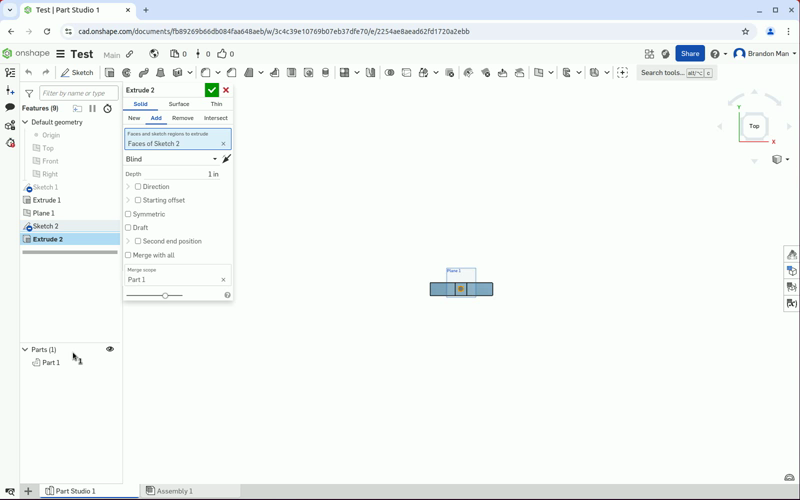
mouse_move(143, 106)
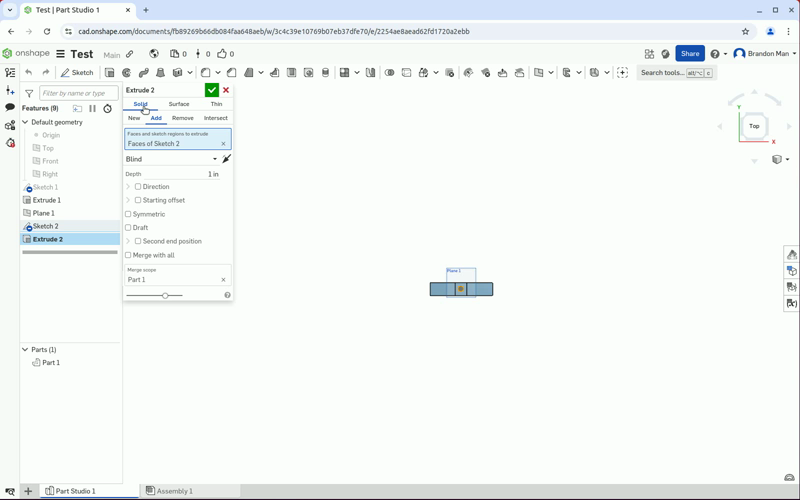
click(143, 106)
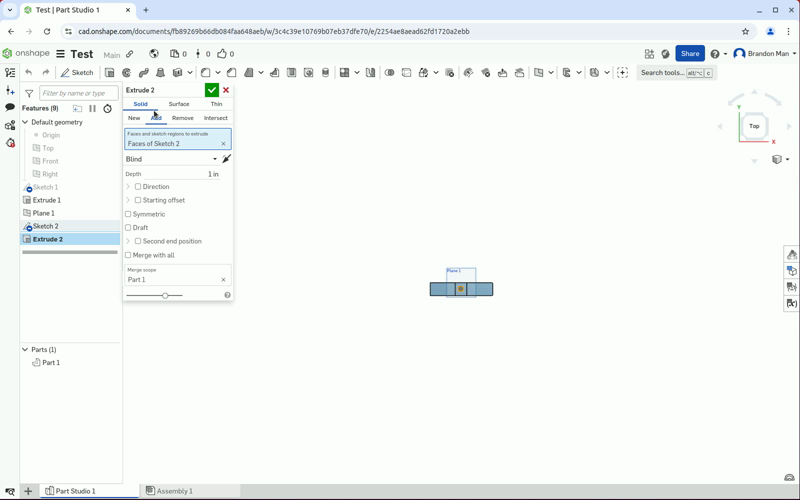
mouse_move(186, 120)
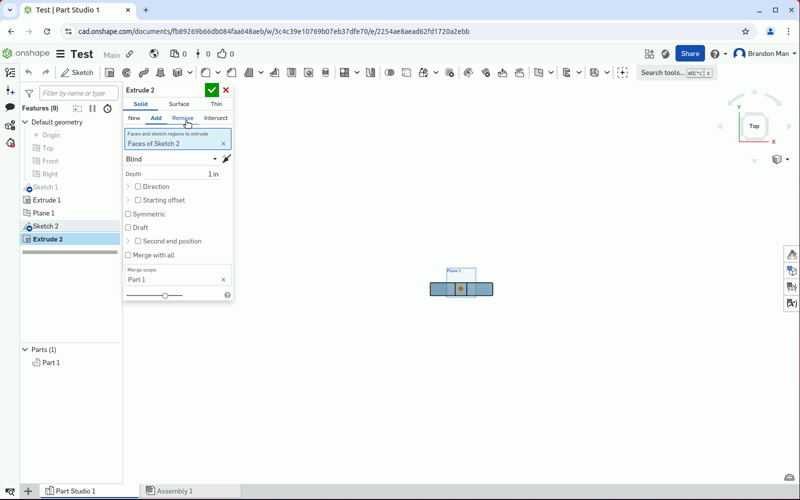
click(186, 120)
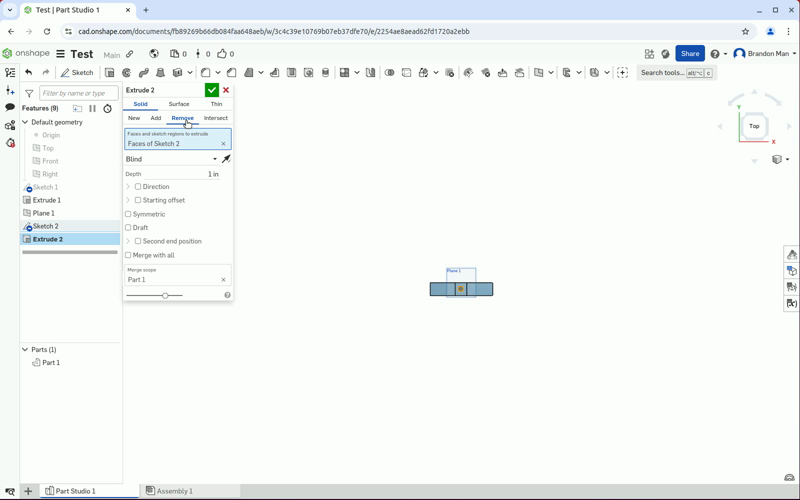
key(tab, 4)
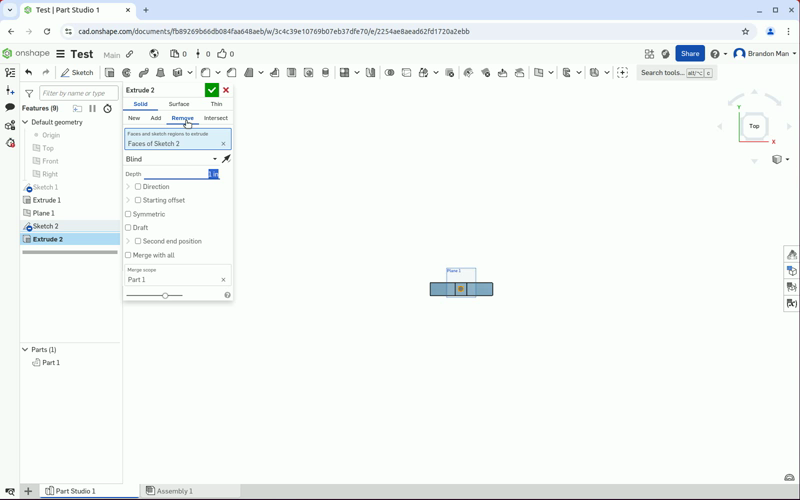
text(4.574)
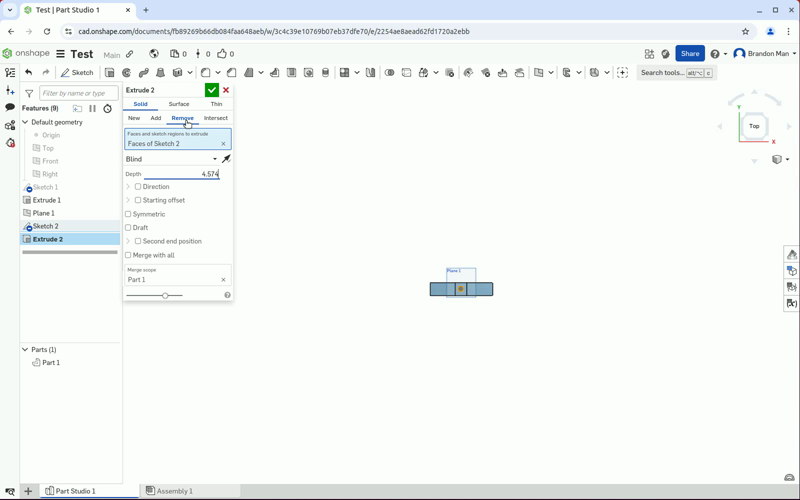
key(tab, 6)
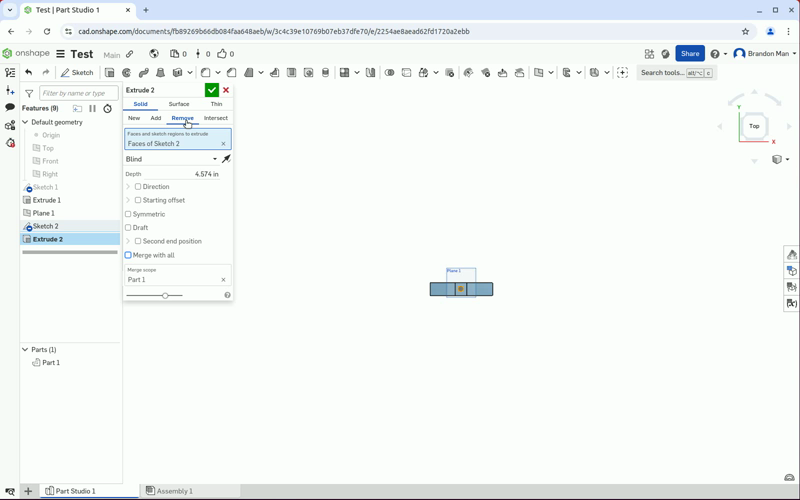
key(space)
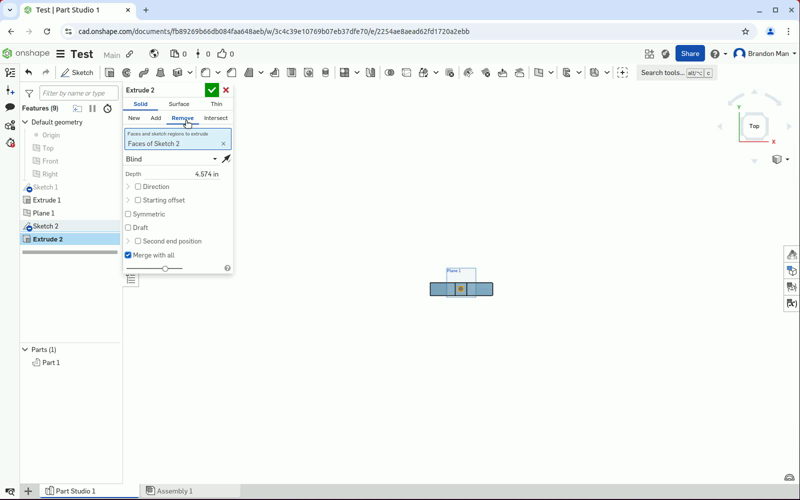
key(enter)
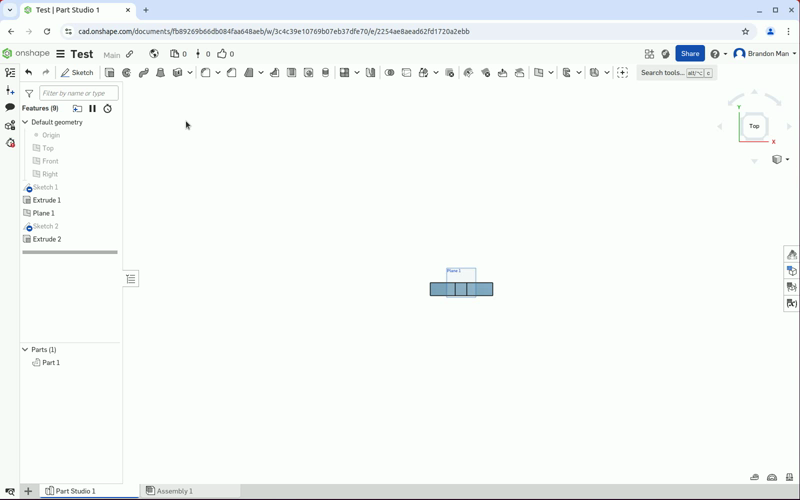
key(shift+h)
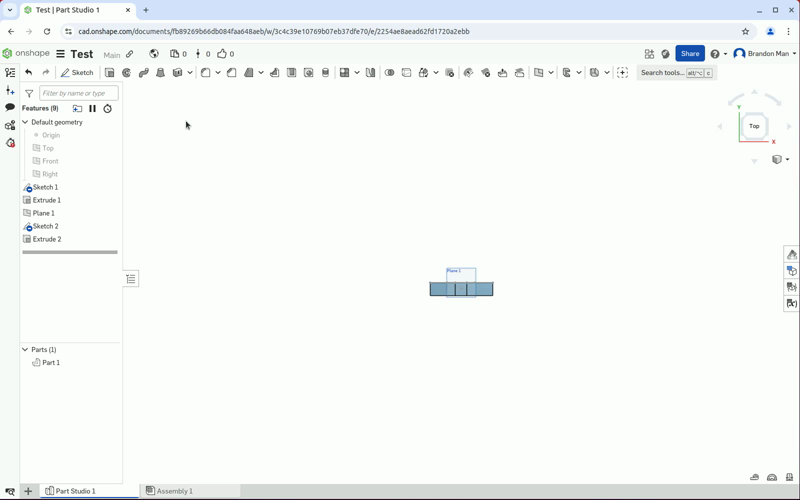
key(shift+h)
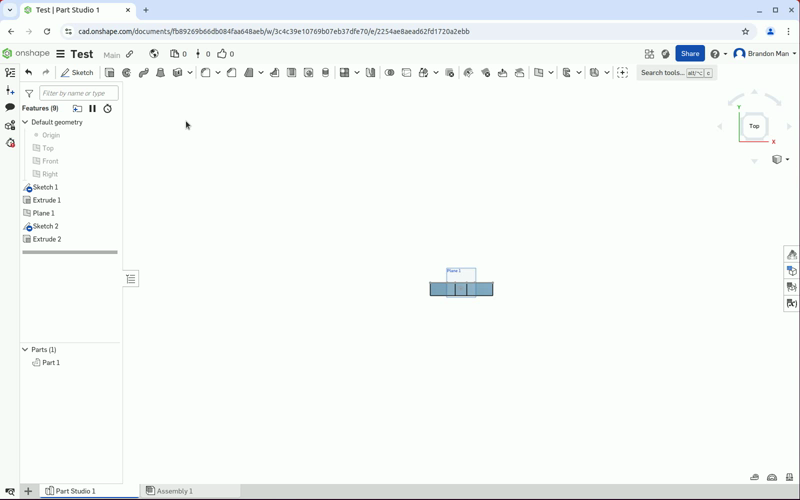
key(shift+7)
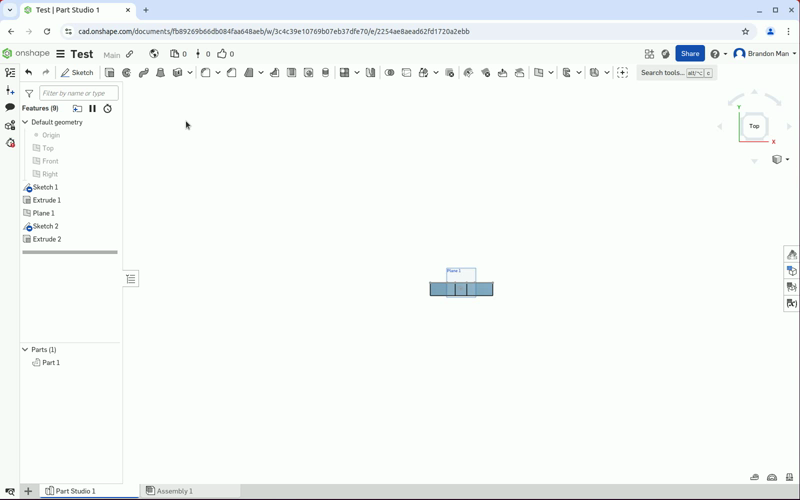
key(up, 3)
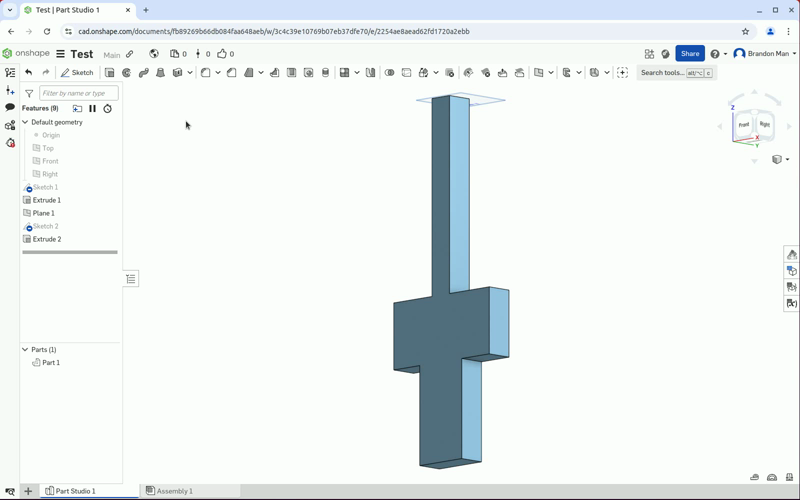
key(left, 3)
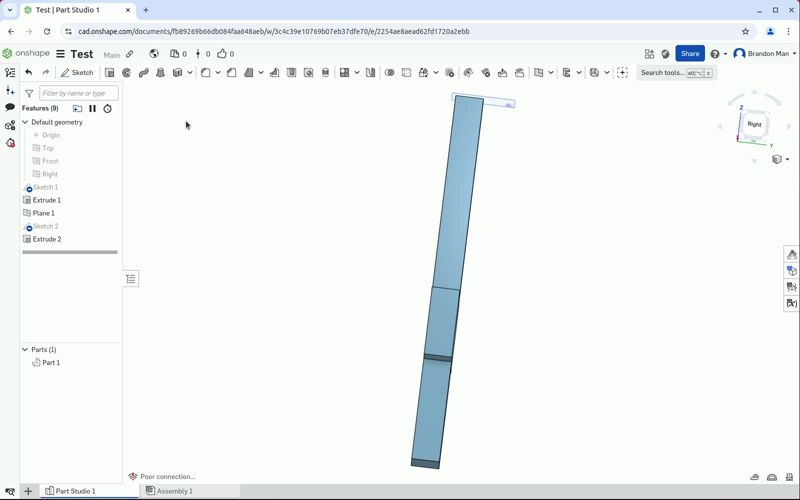
key(right, 3)
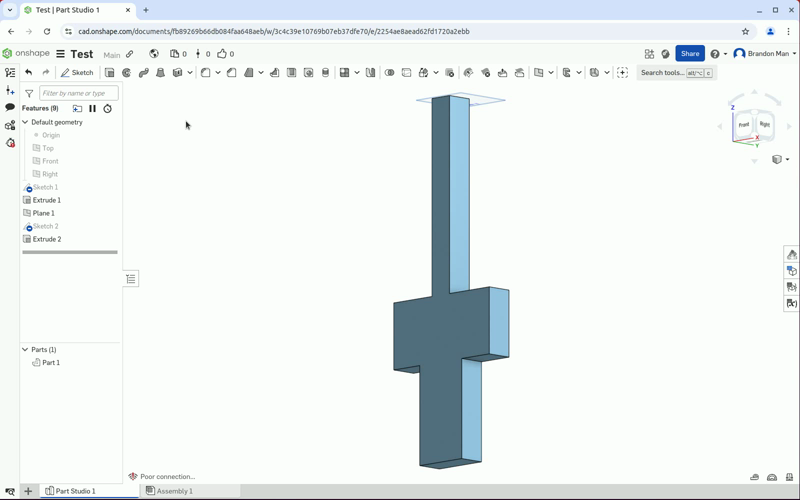
key(down, 3)
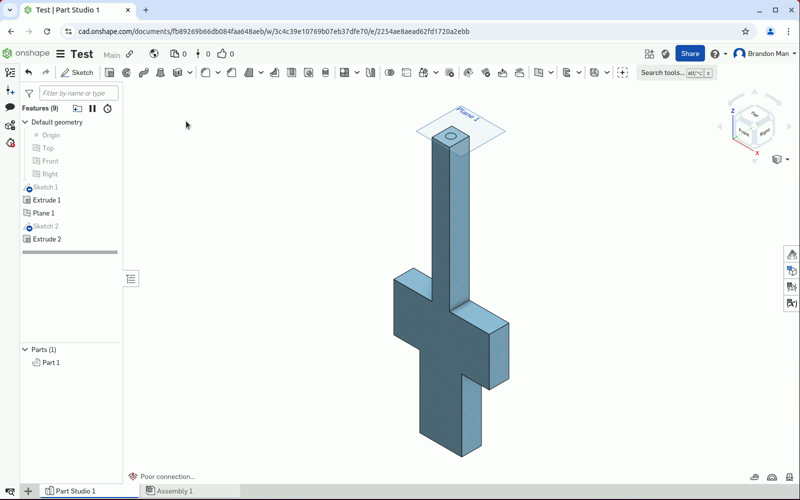
mouse_move(73, 189)
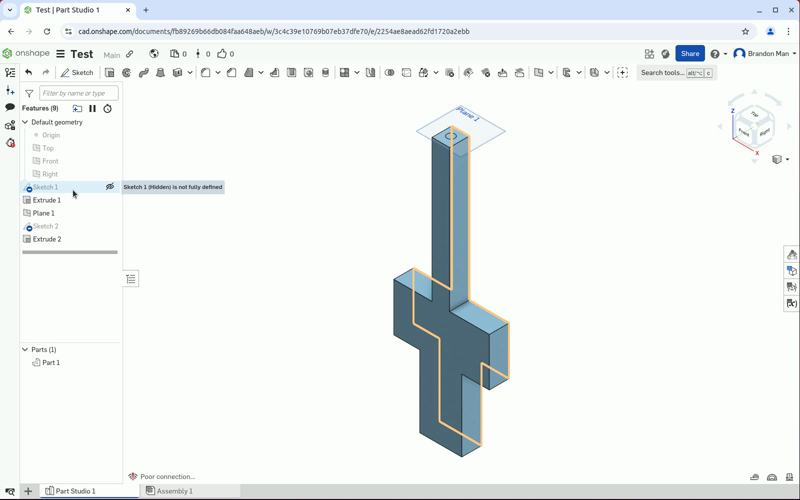
click(73, 189)